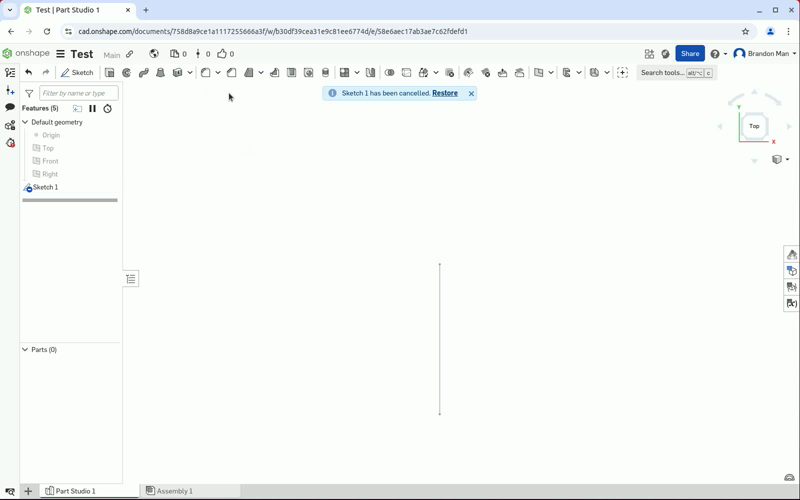
key(shift+h)
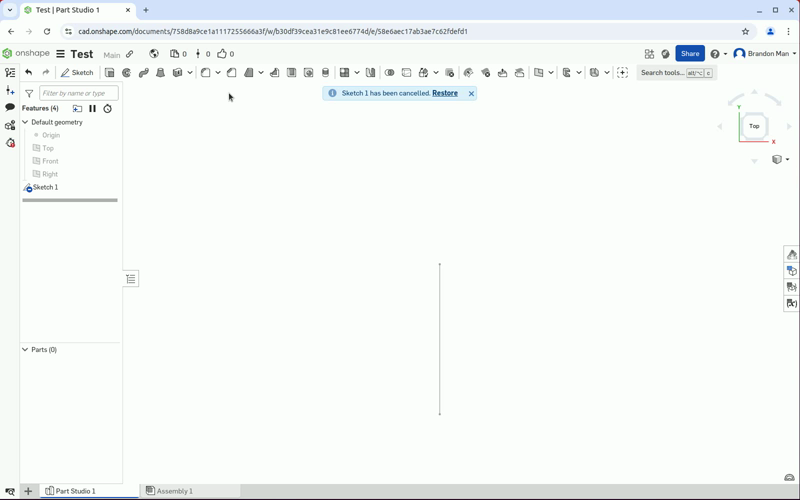
key(shift+s)
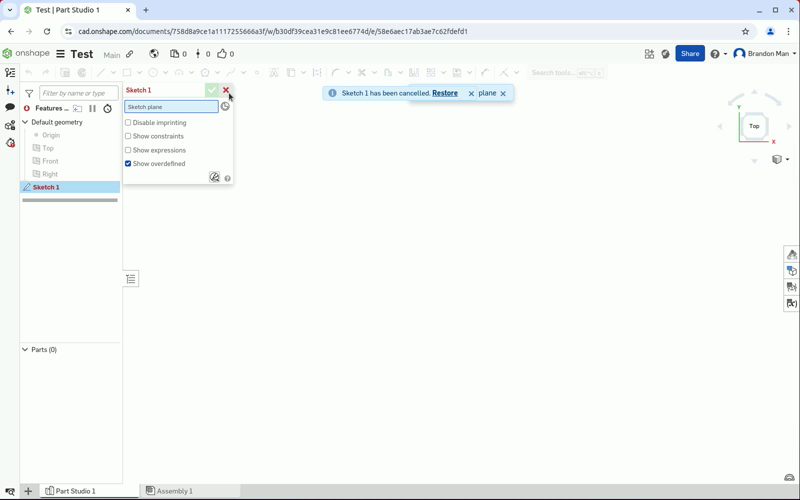
mouse_move(73, 150)
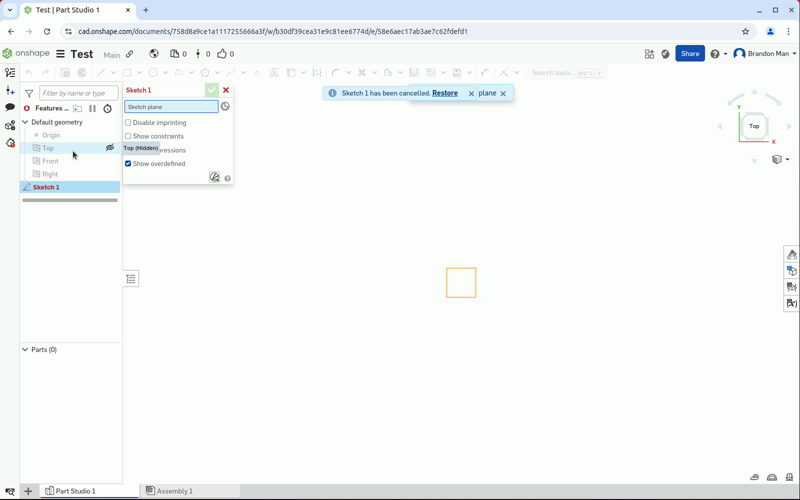
click(73, 150)
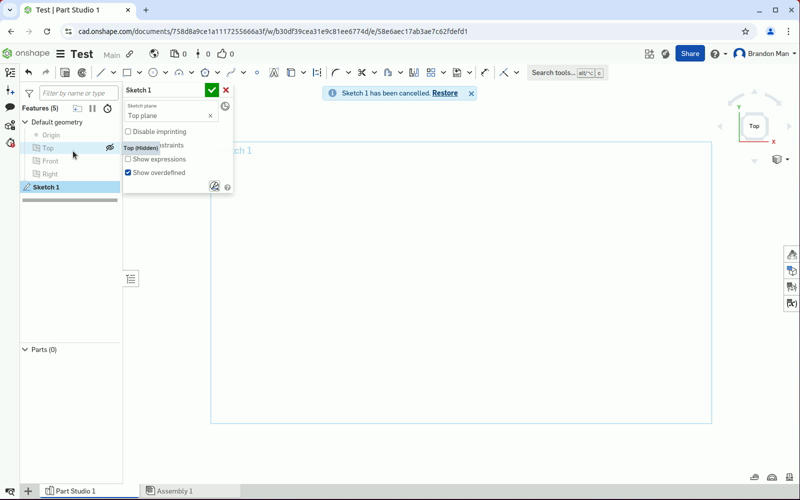
mouse_move(73, 352)
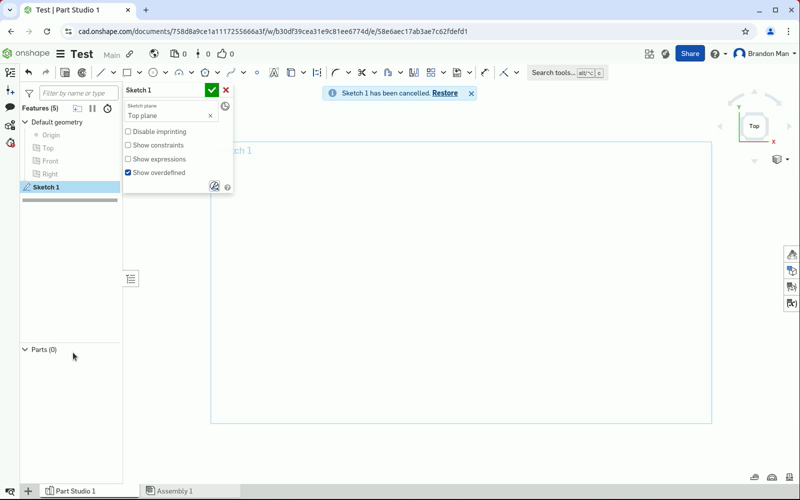
key(y)
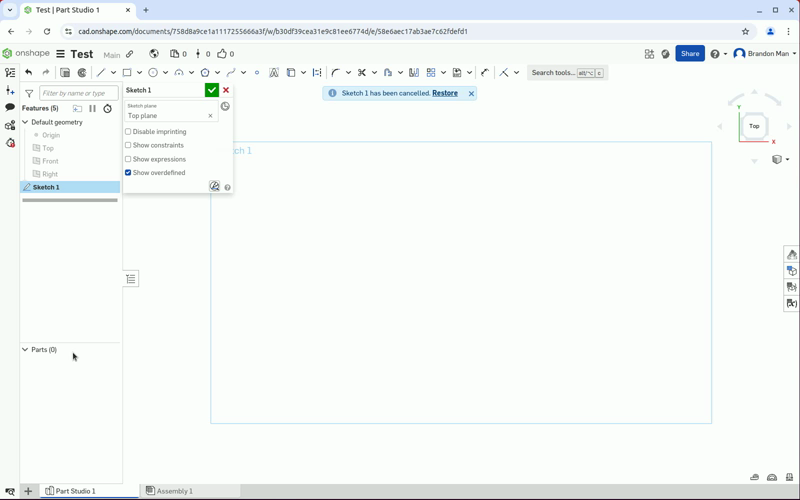
key(l)
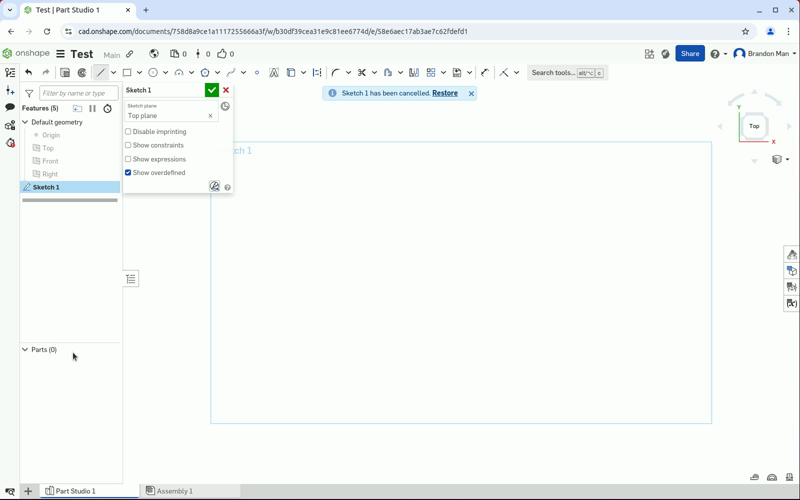
key_down(shift)
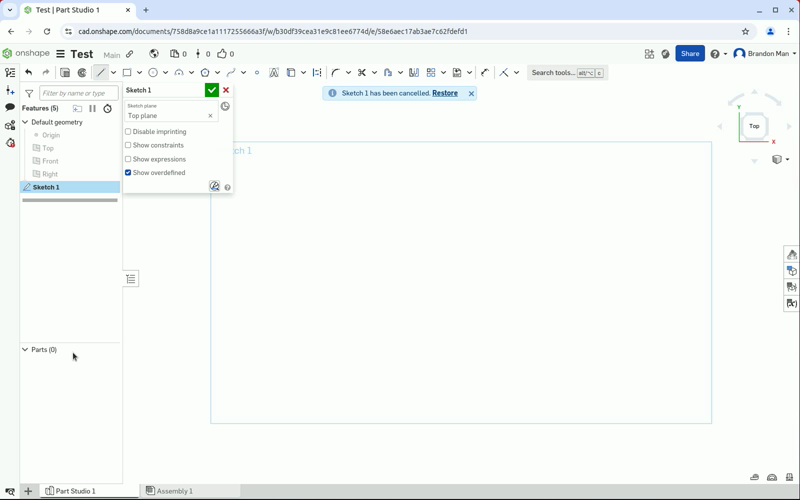
mouse_move(426, 316)
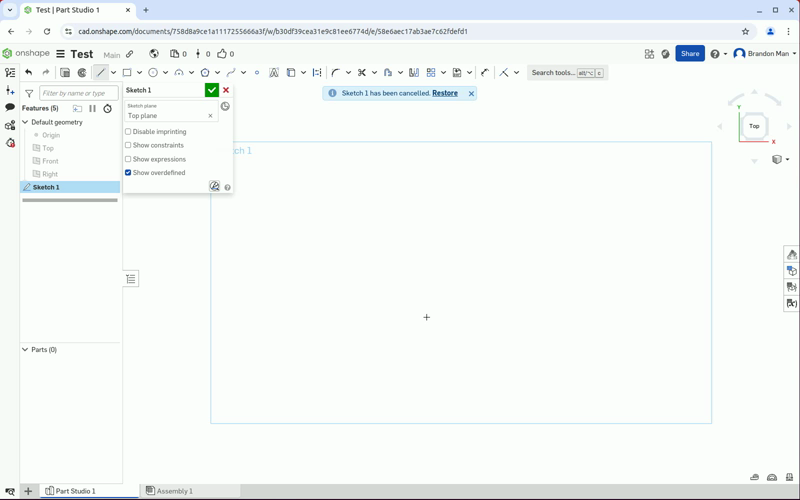
click(426, 316)
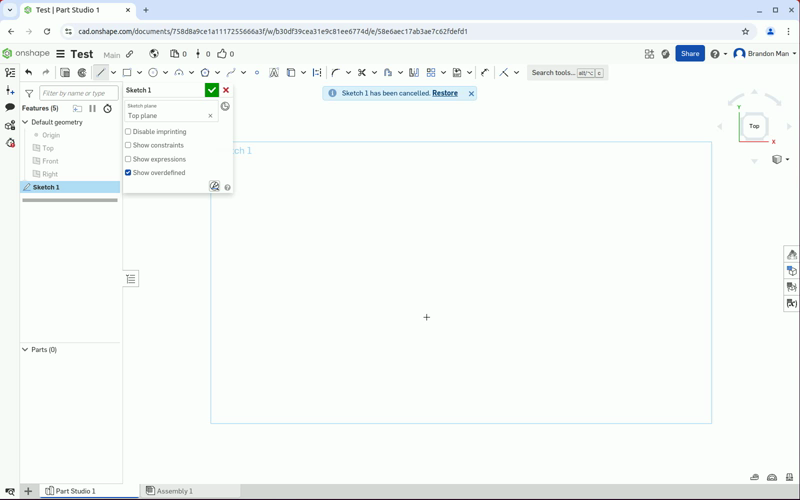
key_up(shift)
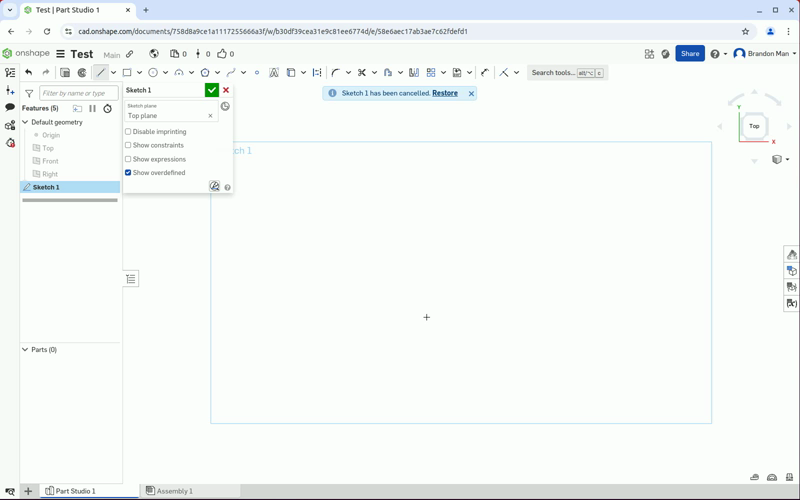
key_down(shift)
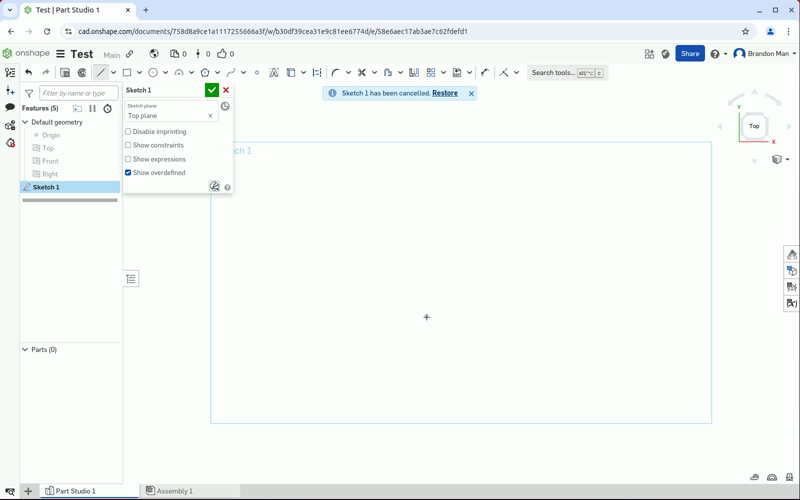
mouse_move(495, 316)
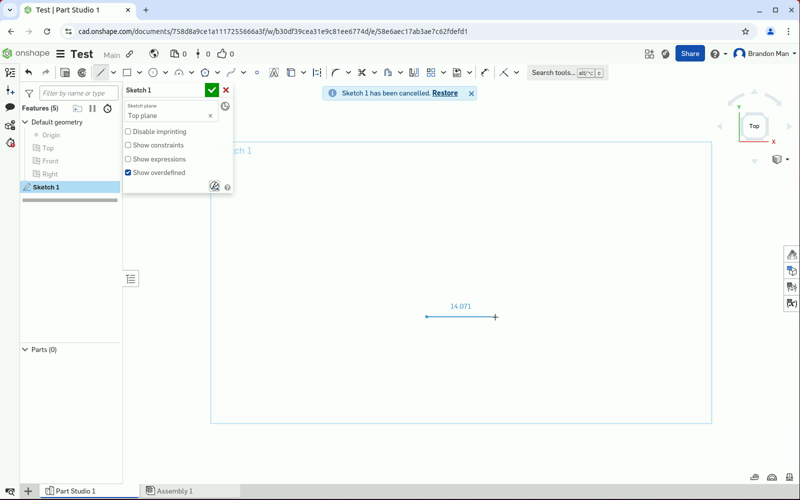
click(495, 316)
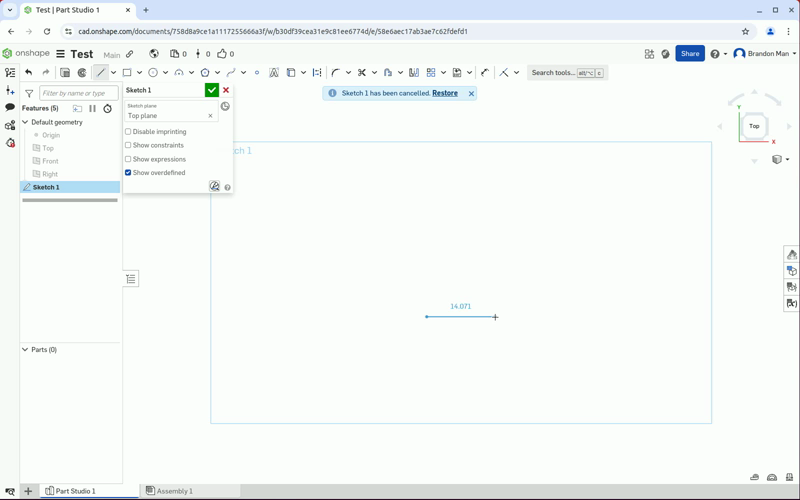
key_up(shift)
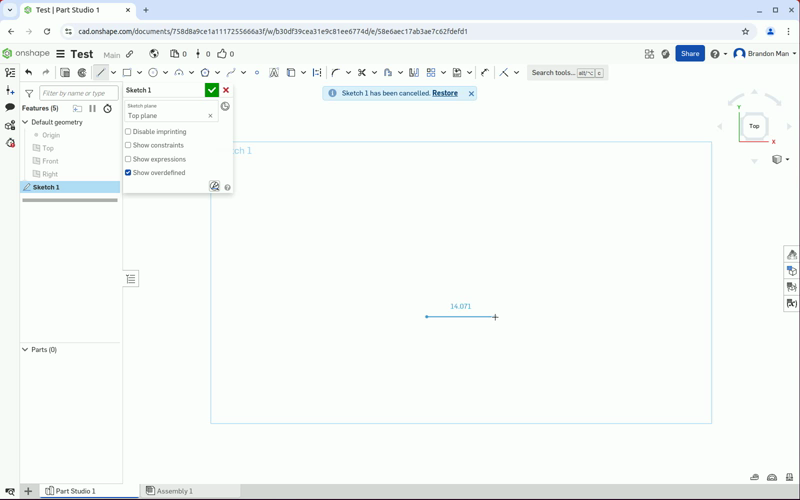
key_down(shift)
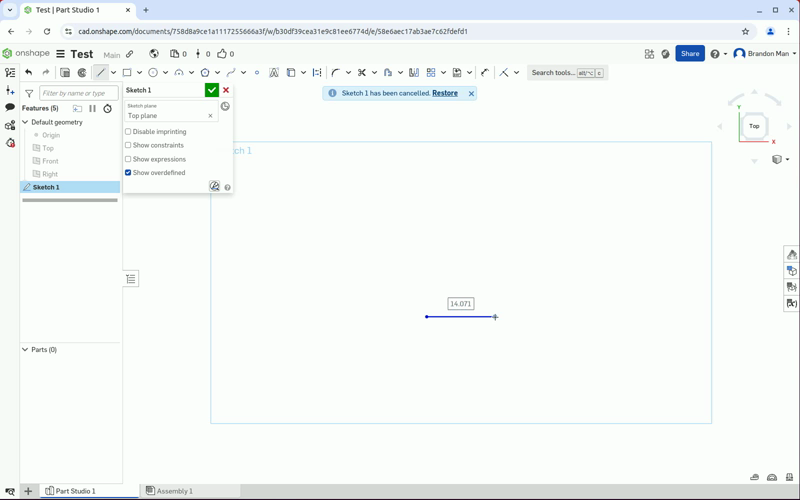
mouse_move(495, 248)
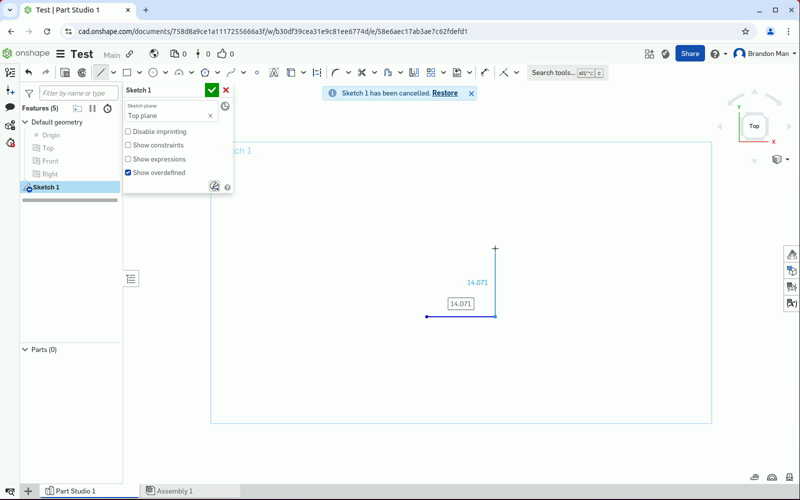
click(495, 248)
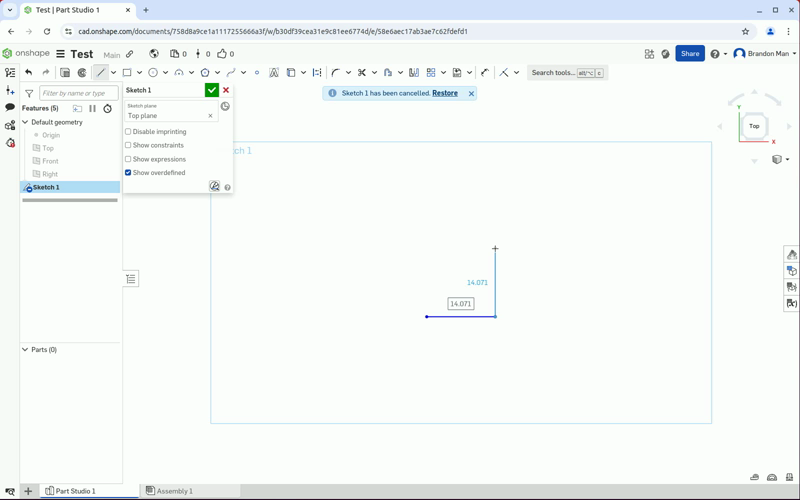
key_up(shift)
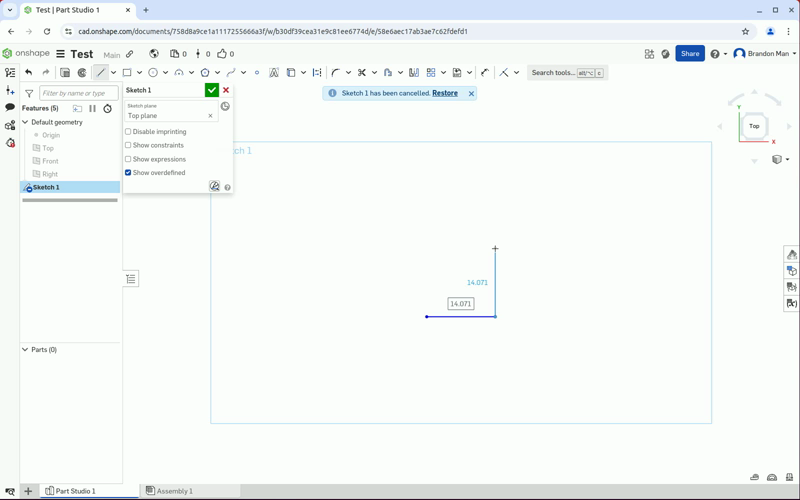
key_down(shift)
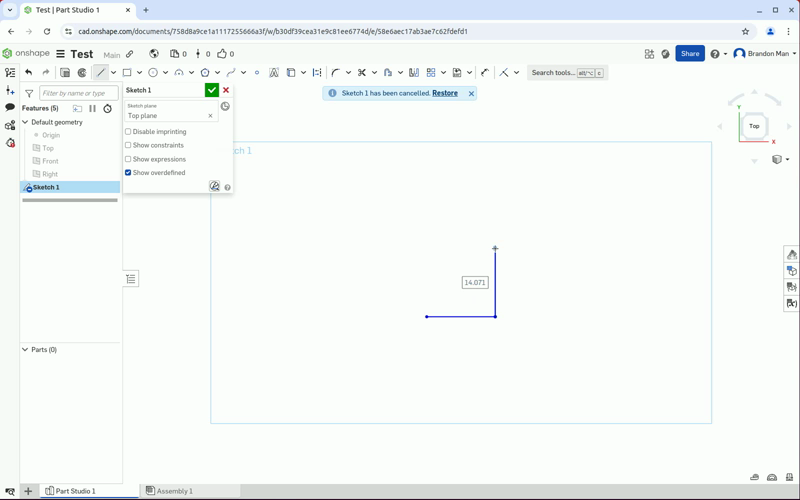
mouse_move(426, 248)
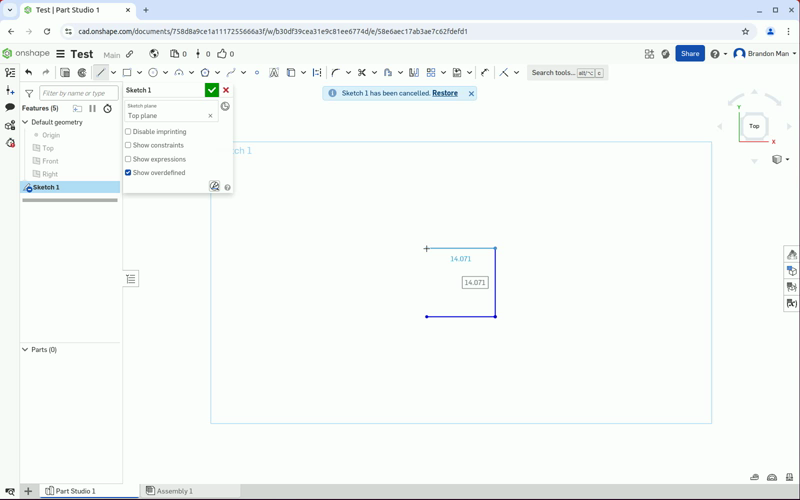
click(426, 248)
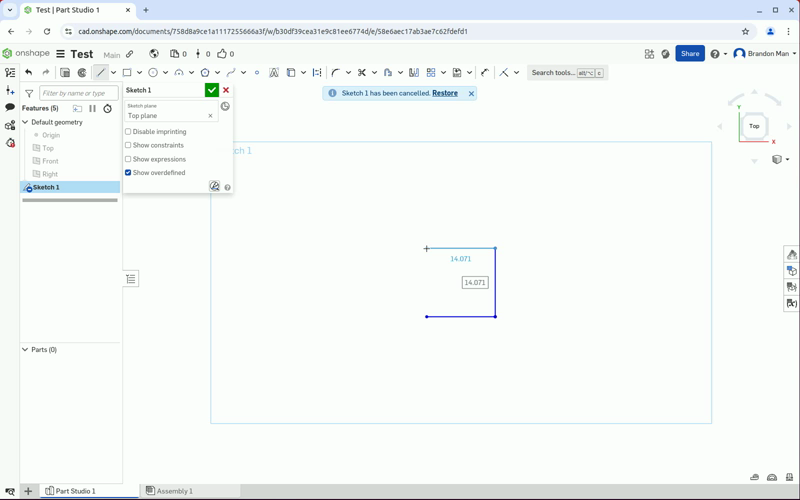
key_up(shift)
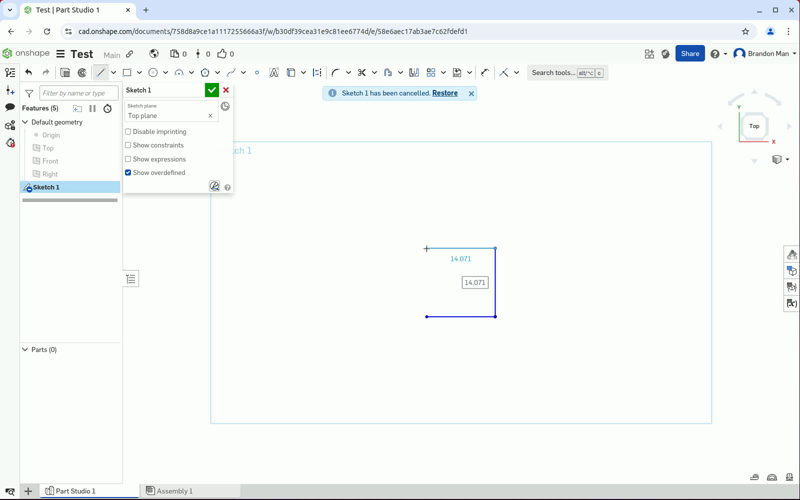
key_down(shift)
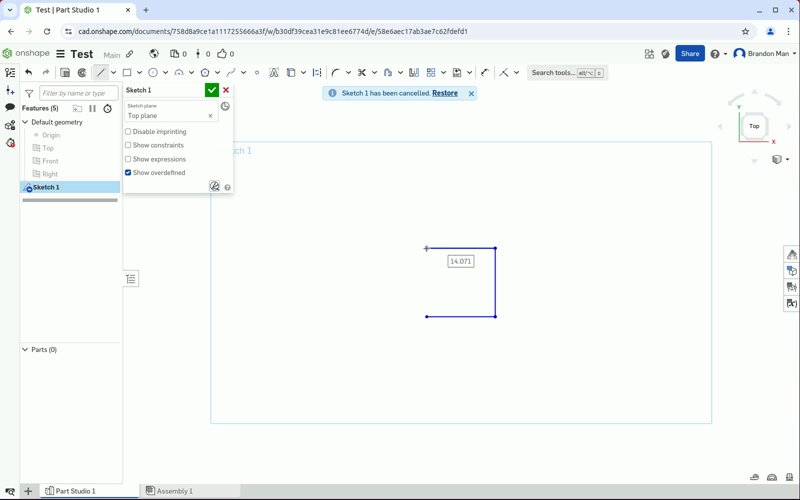
mouse_move(426, 316)
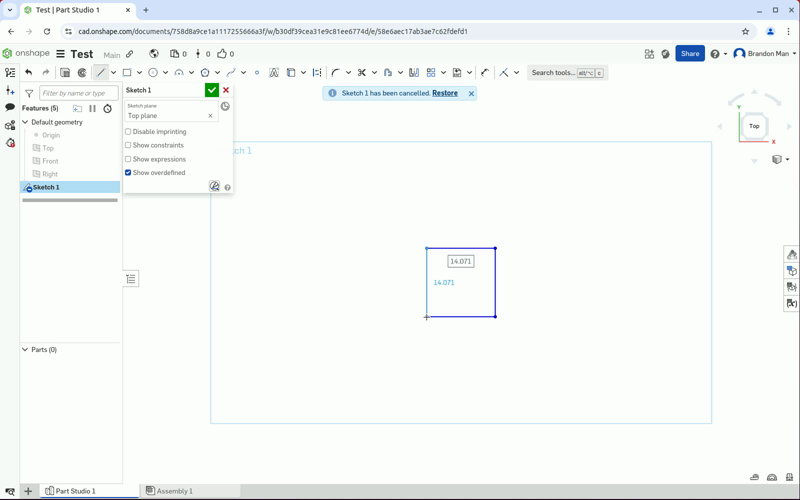
key_up(shift)
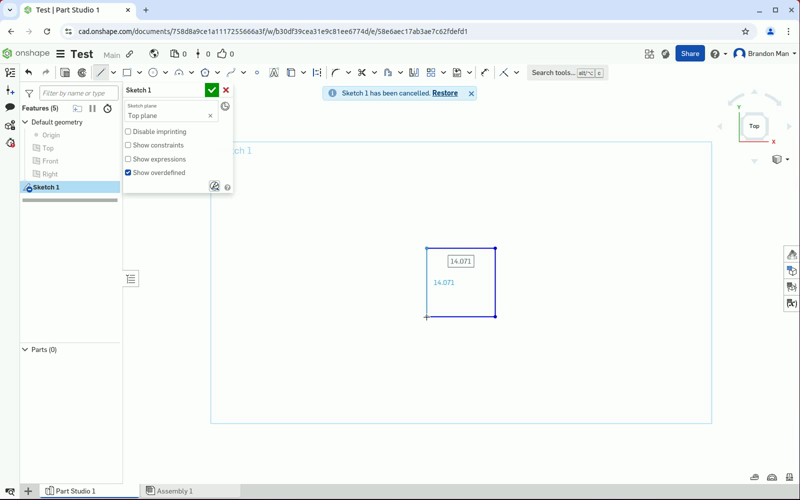
click(426, 316)
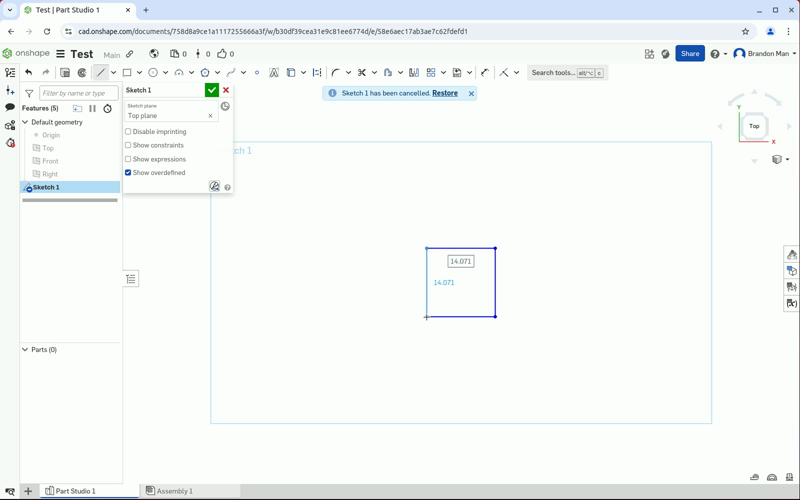
key(esc)
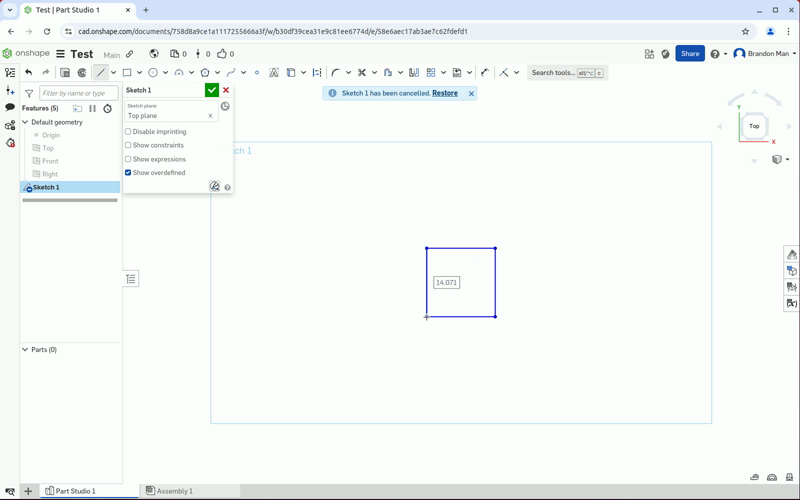
mouse_move(461, 271)
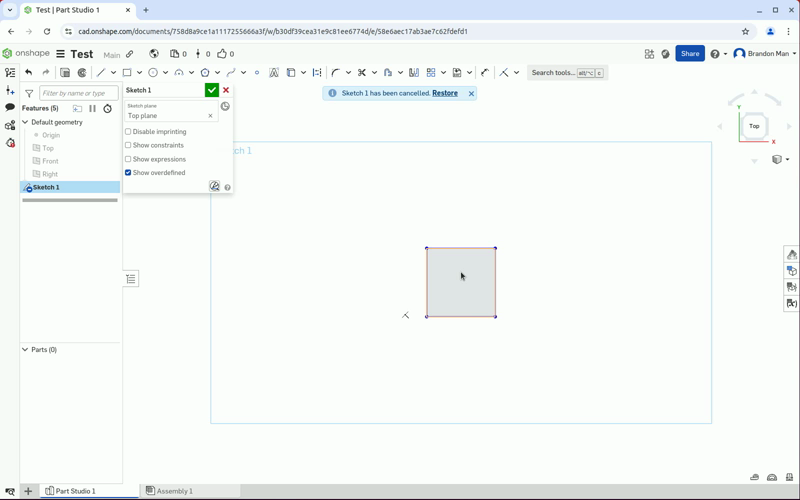
click(461, 271)
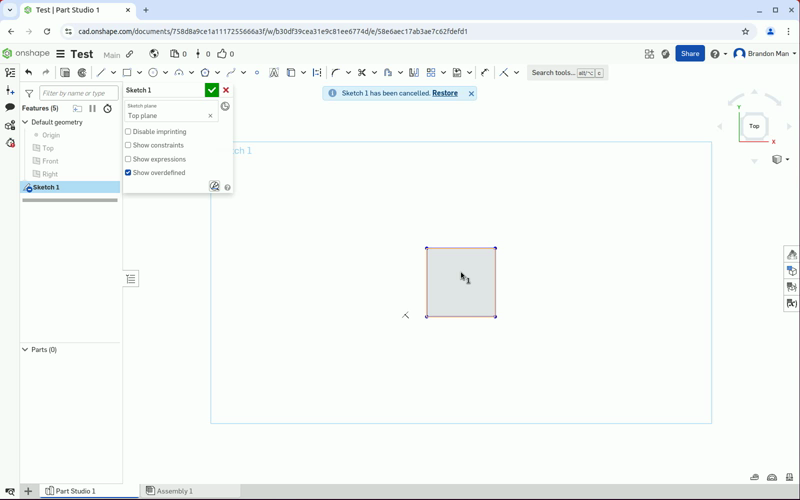
mouse_move(73, 352)
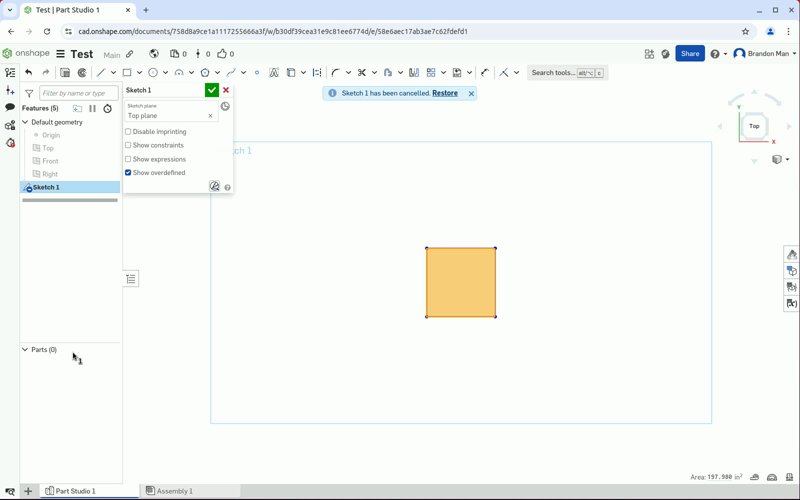
key(shift+y)
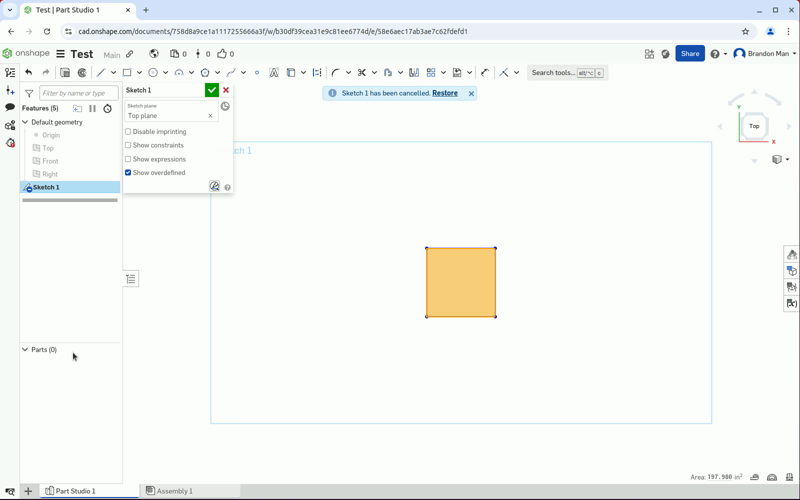
key(shift+e)
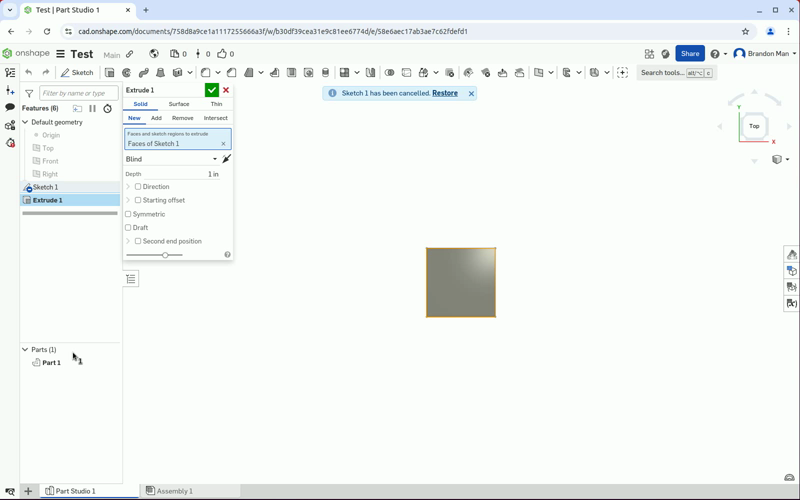
mouse_move(143, 106)
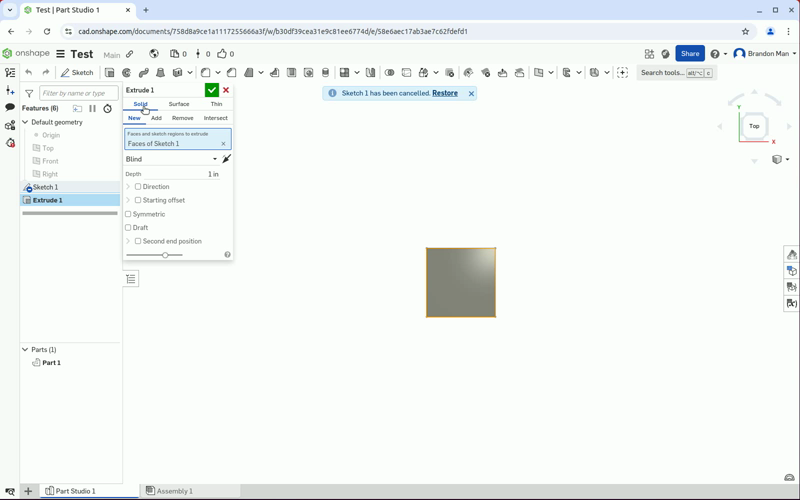
click(143, 106)
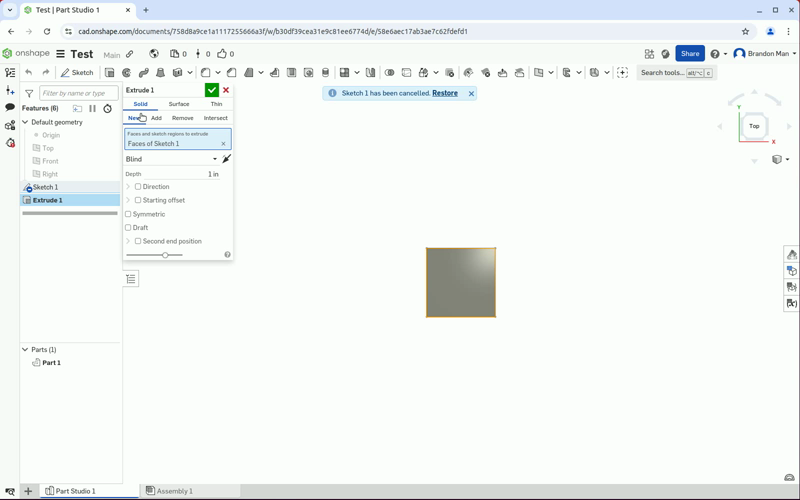
mouse_move(137, 120)
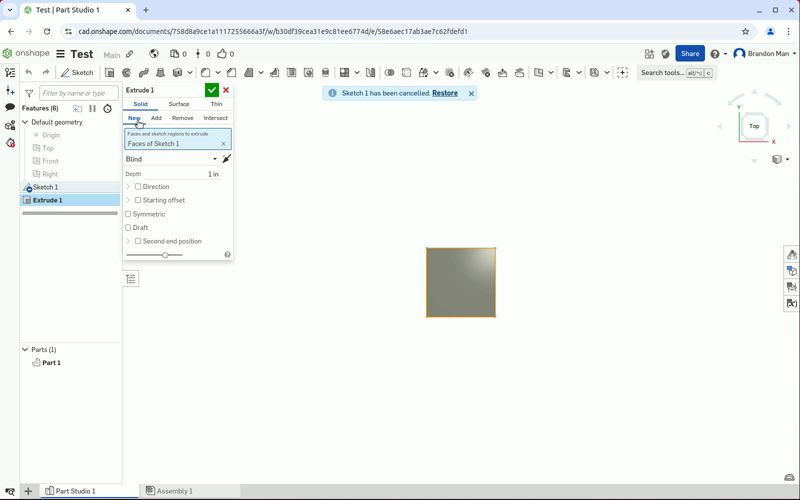
click(137, 120)
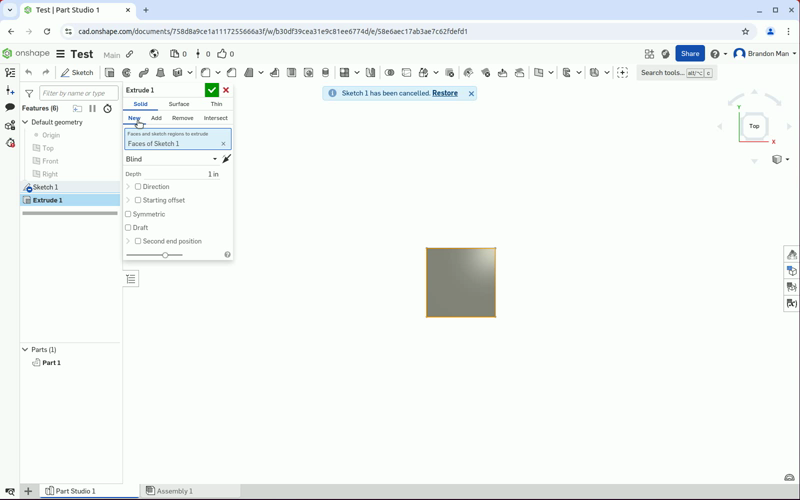
key(tab, 4)
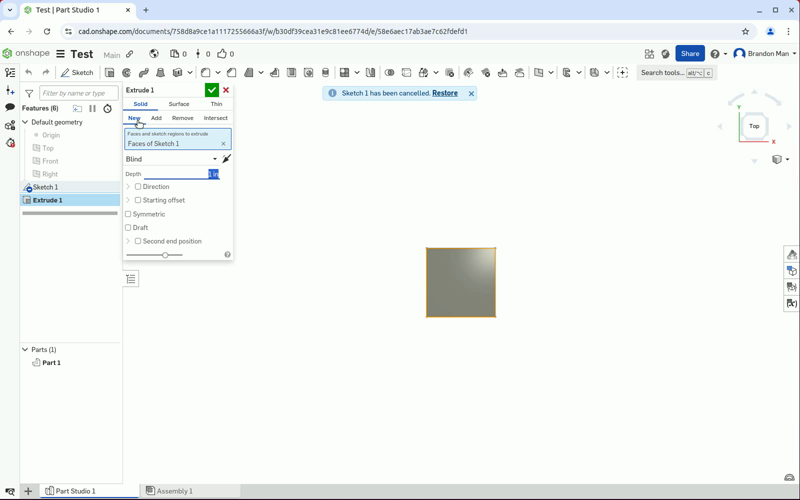
text(23.108)
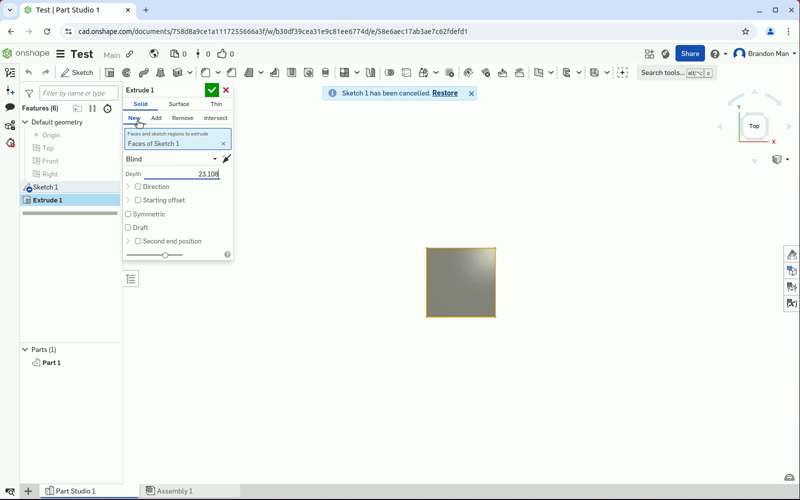
key(enter)
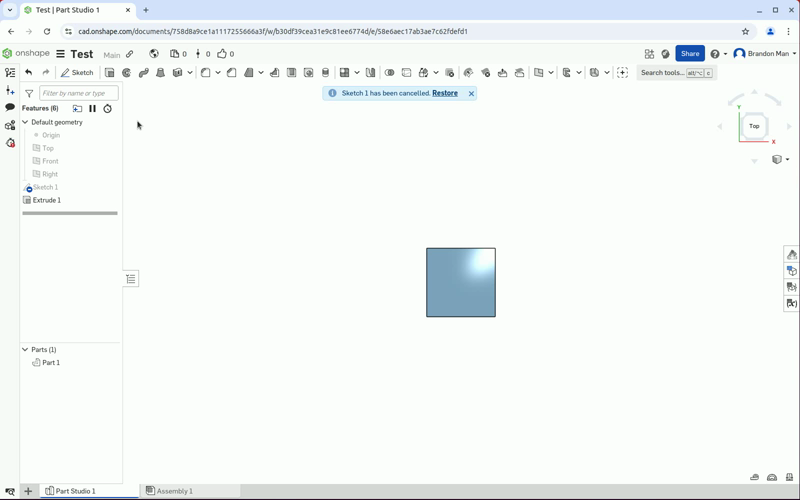
key(shift+h)
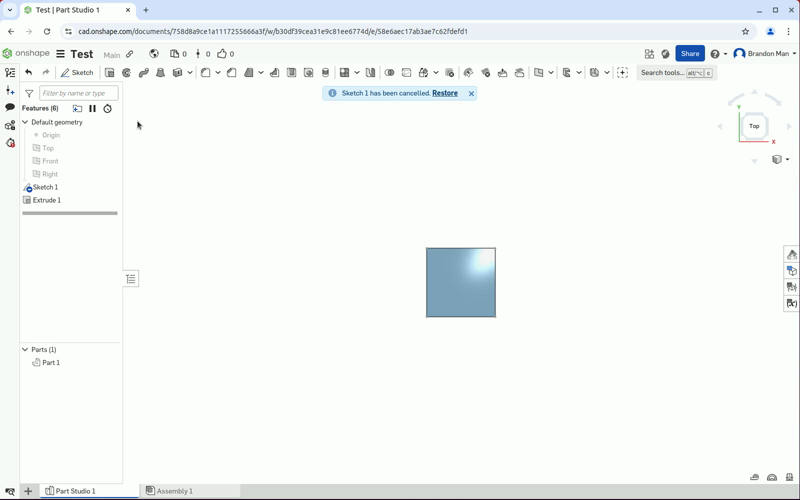
key(shift+h)
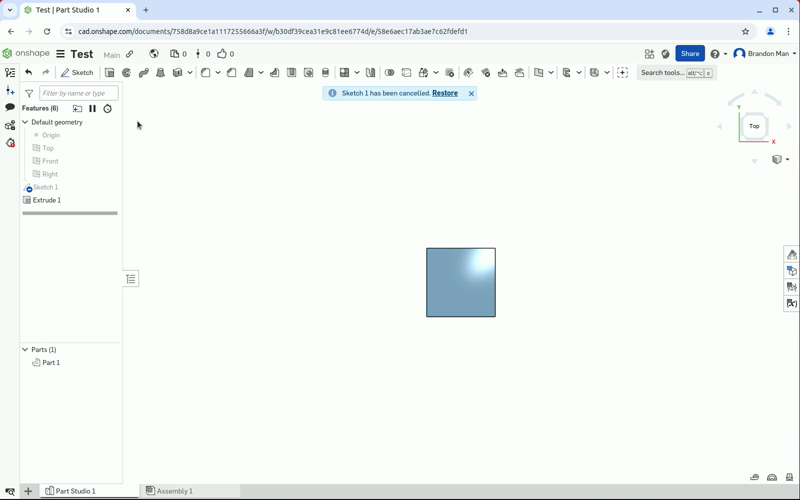
mouse_move(73, 189)
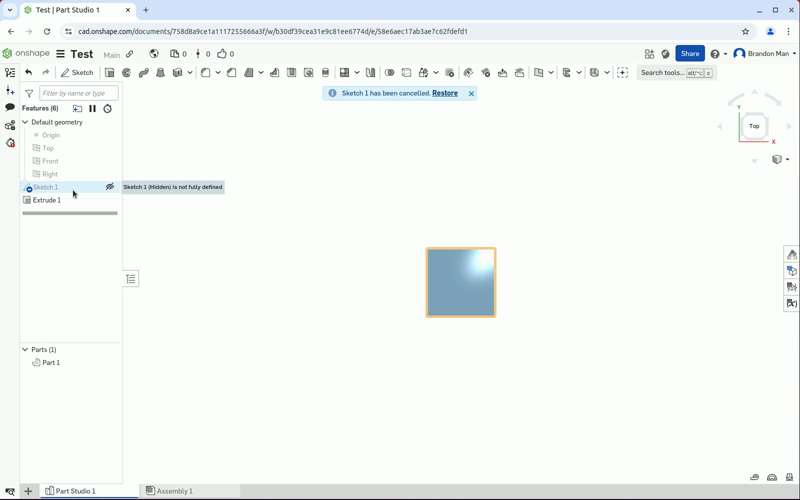
click(73, 189)
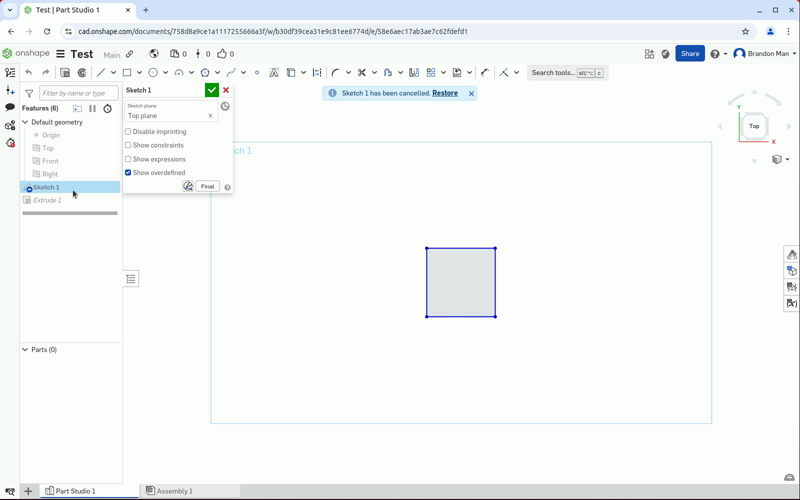
mouse_move(229, 92)
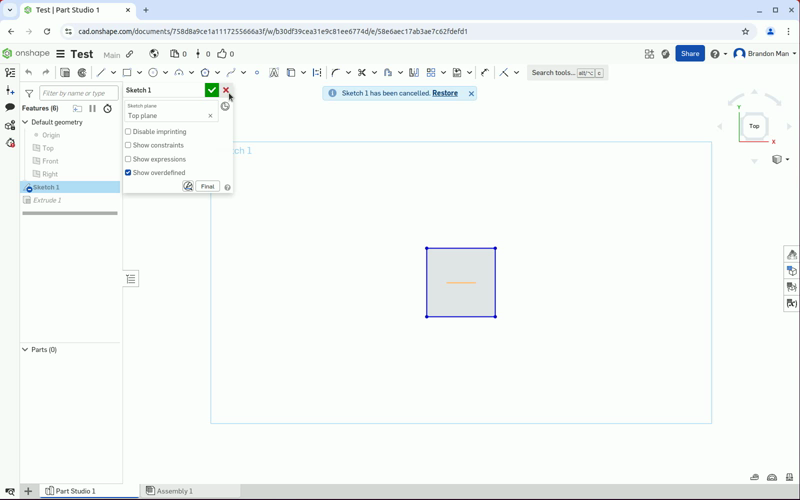
click(229, 92)
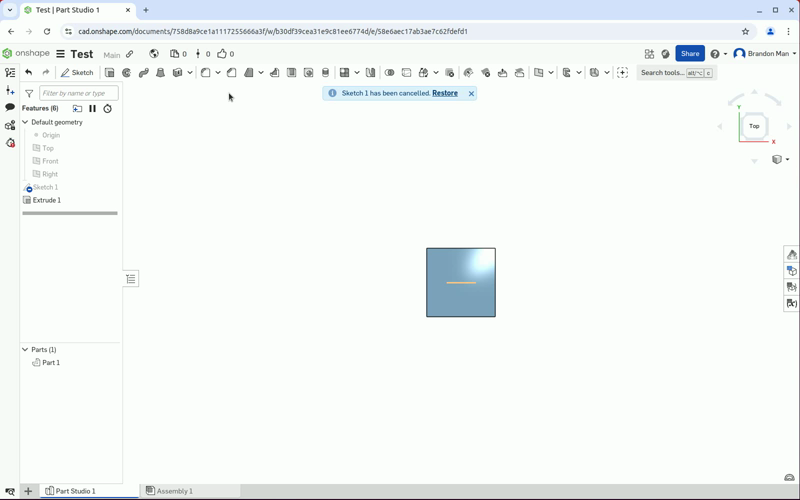
mouse_move(541, 75)
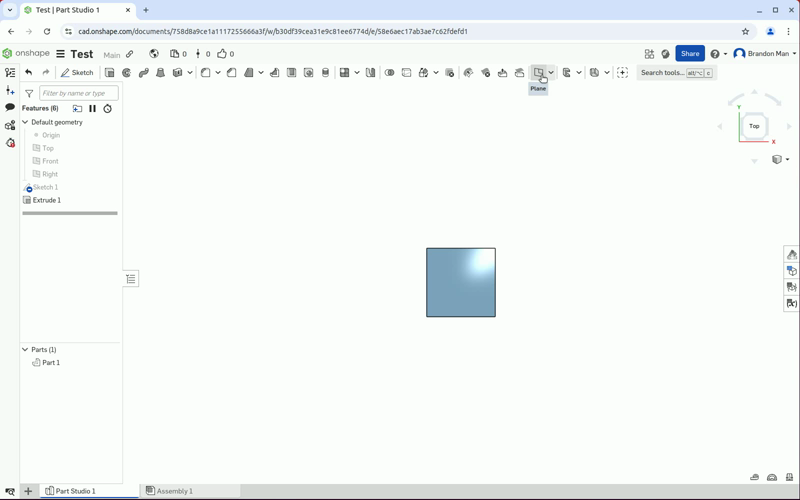
click(541, 75)
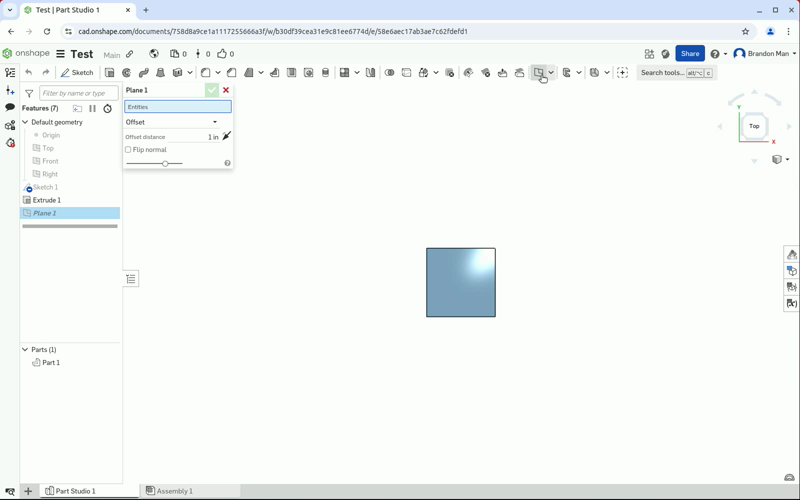
mouse_move(73, 150)
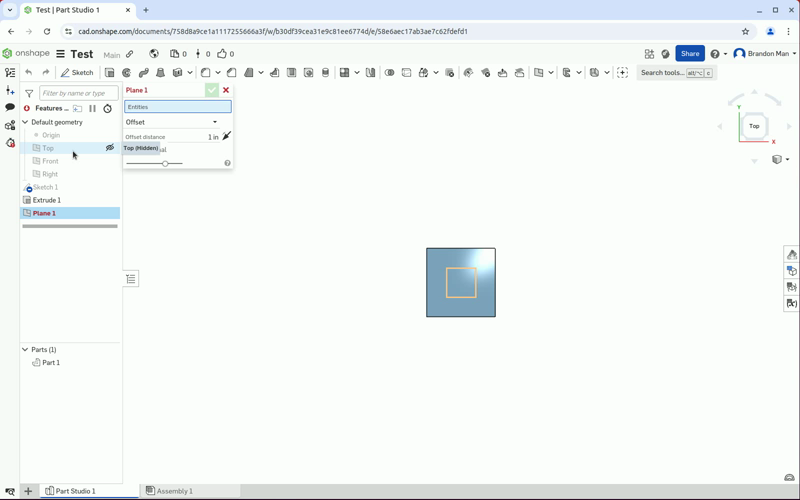
click(73, 150)
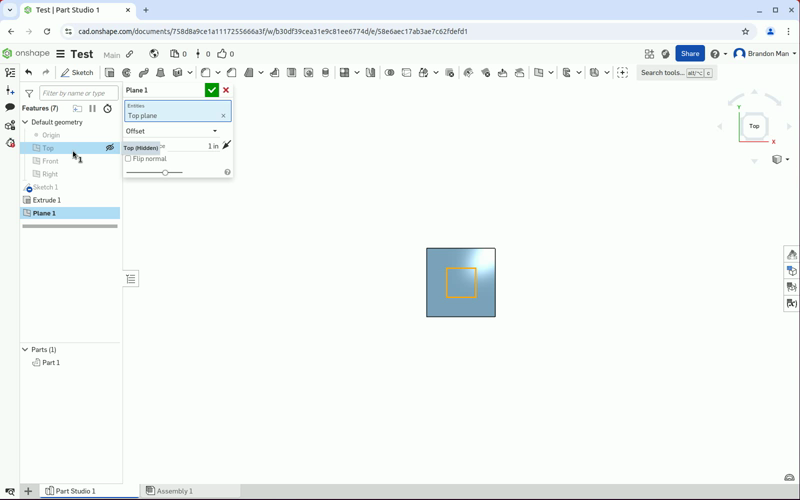
key(tab, 2)
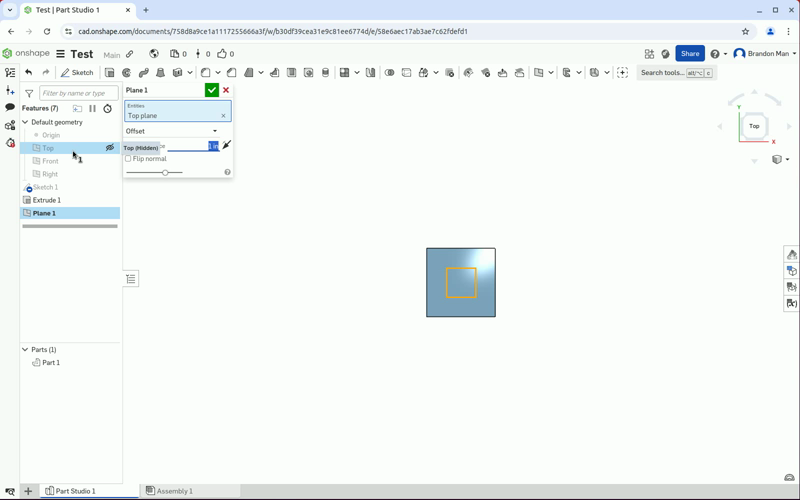
text(23.108)
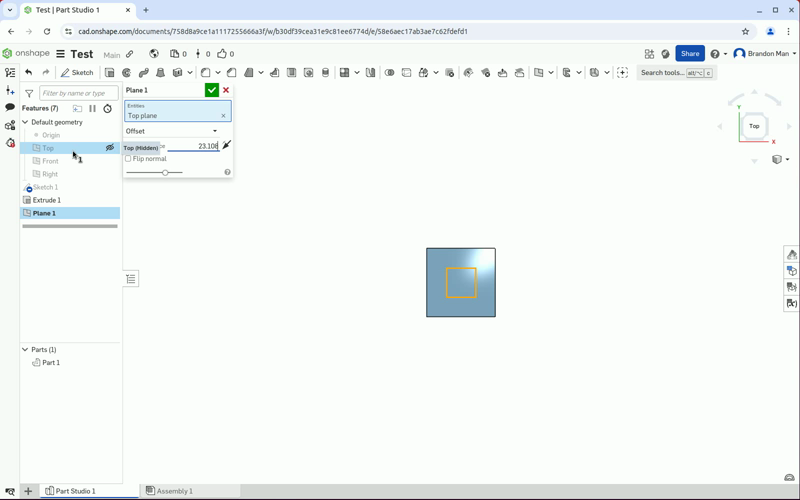
key(enter, 2)
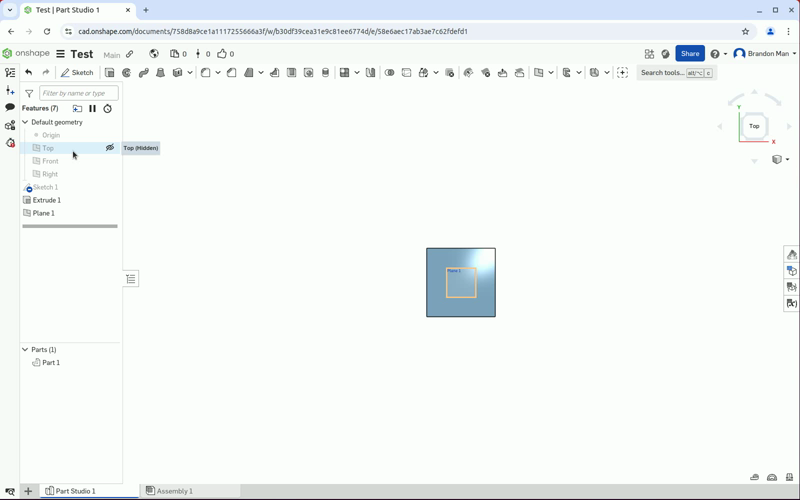
key(shift+s)
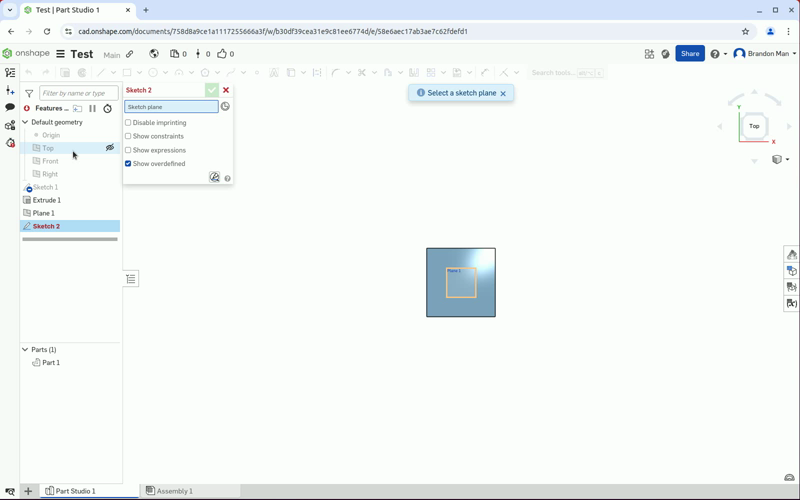
mouse_move(73, 215)
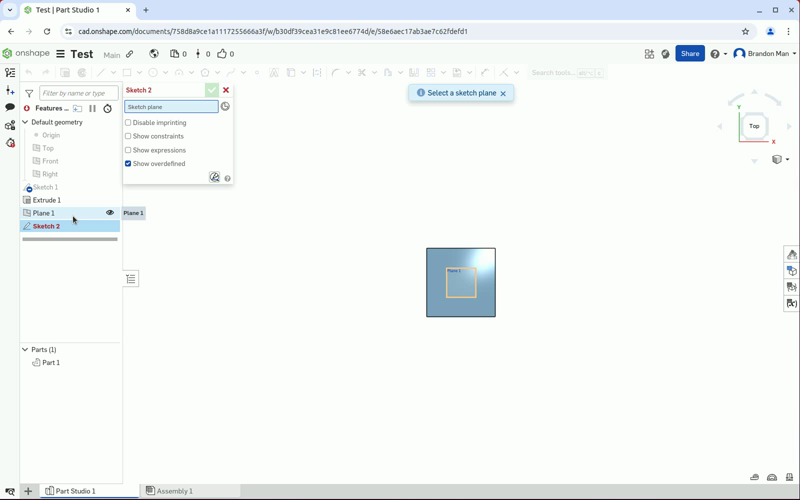
click(73, 215)
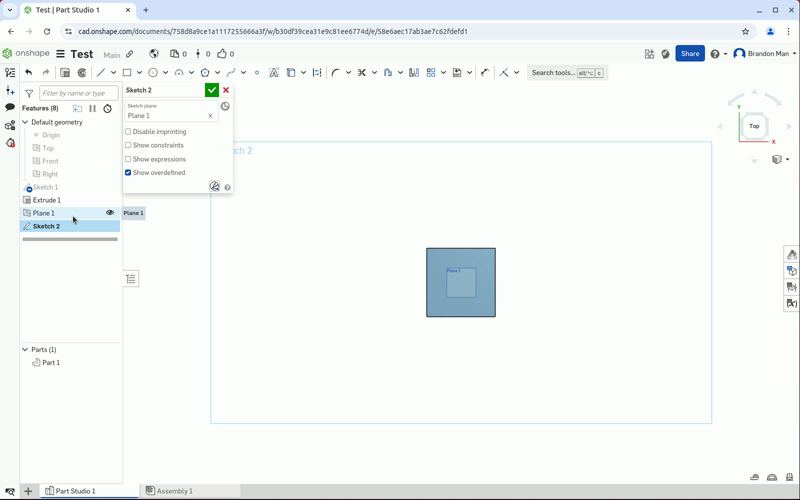
mouse_move(73, 352)
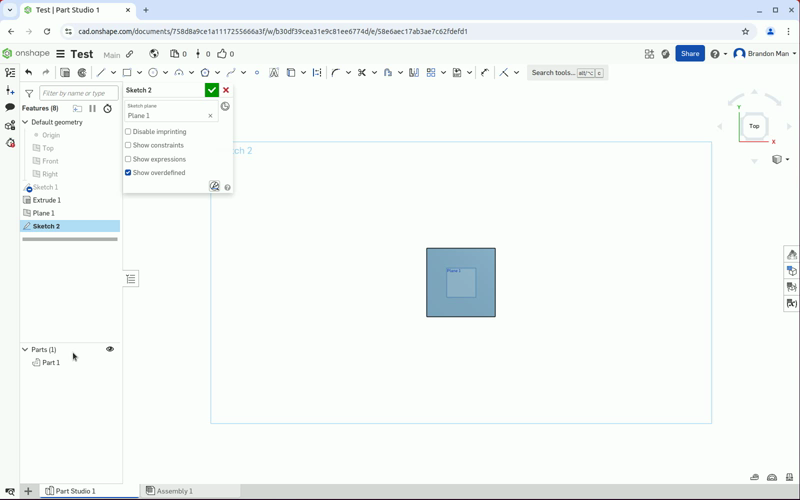
key(y)
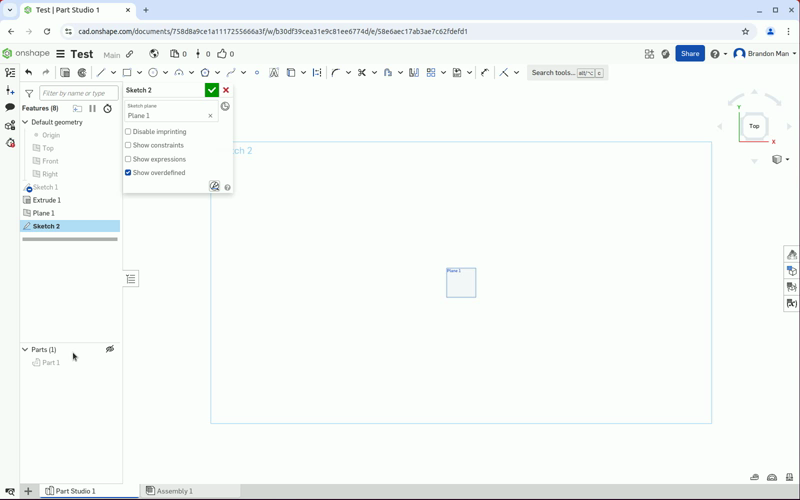
key(l)
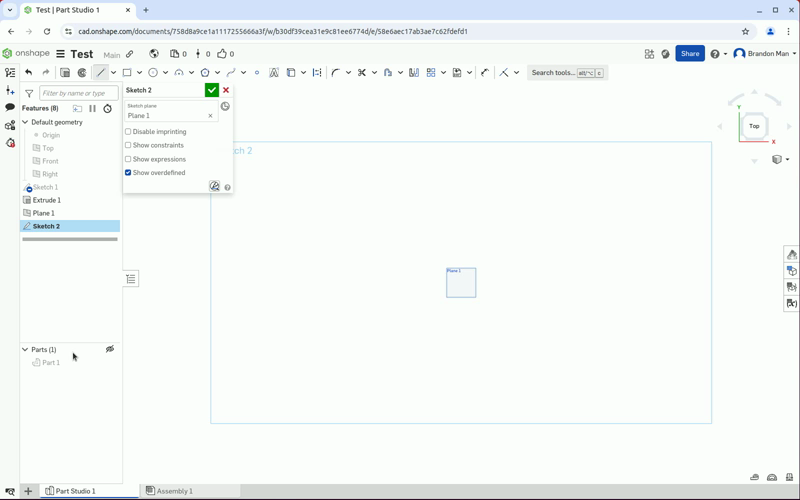
key_down(shift)
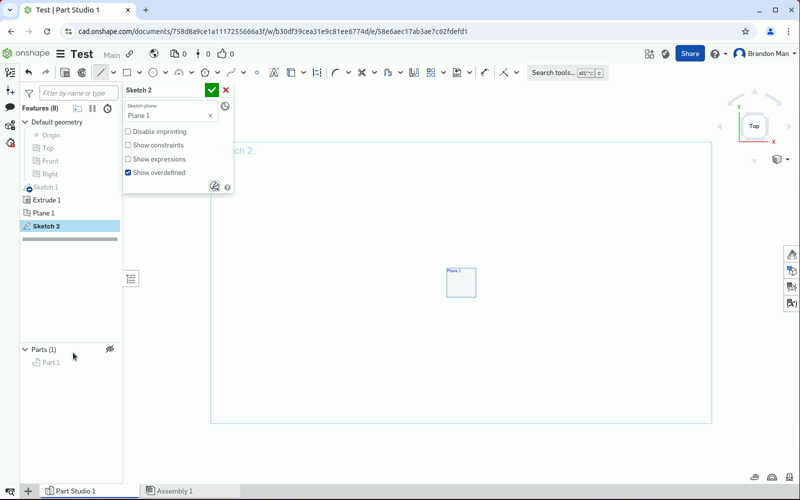
mouse_move(440, 303)
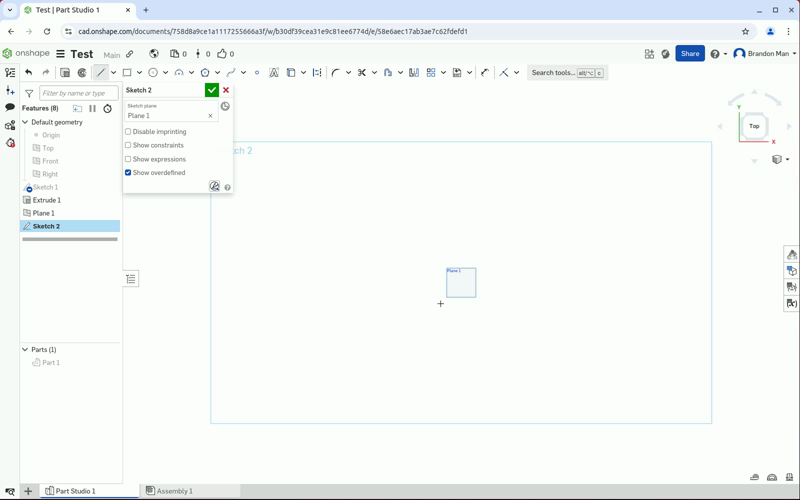
click(440, 303)
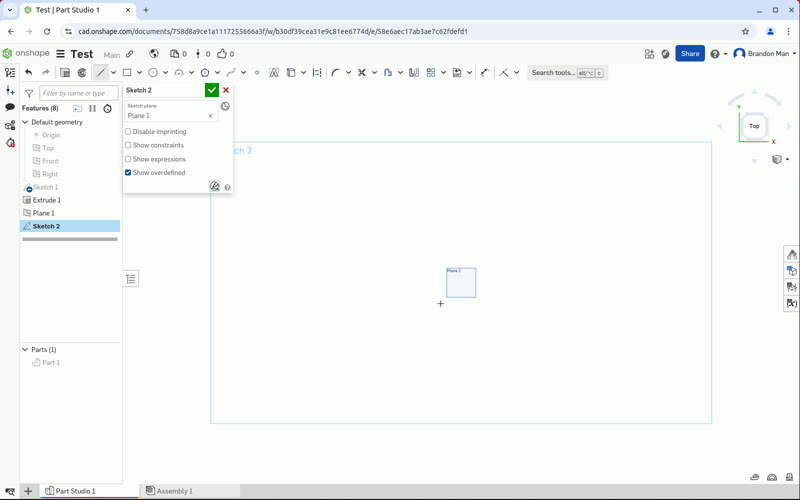
key_up(shift)
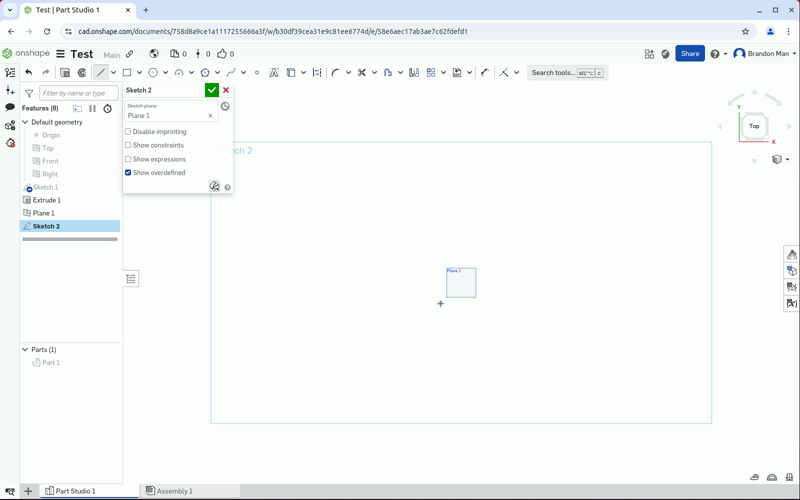
key_down(shift)
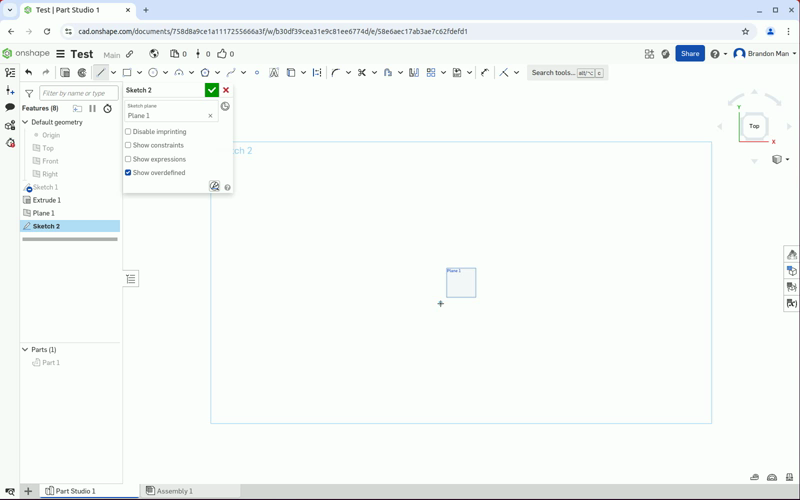
mouse_move(470, 303)
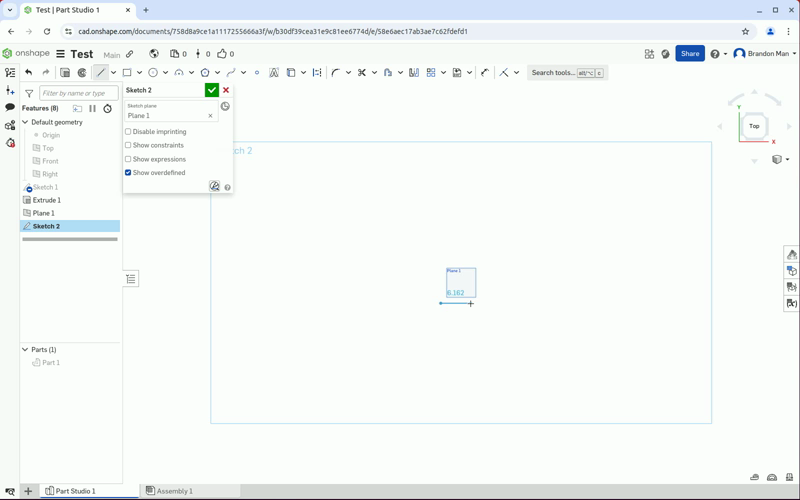
mouse_move(482, 303)
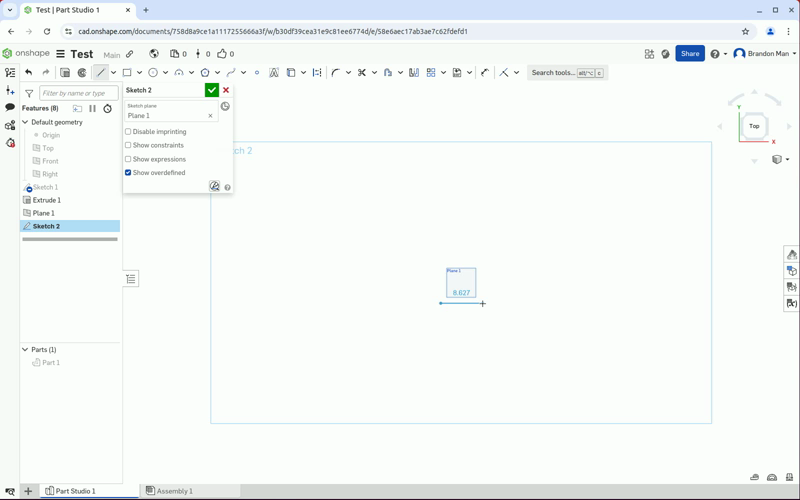
click(482, 303)
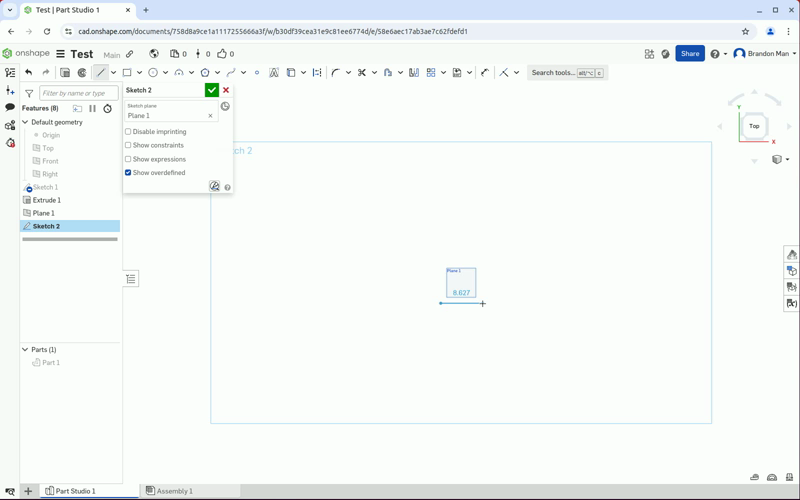
key_up(shift)
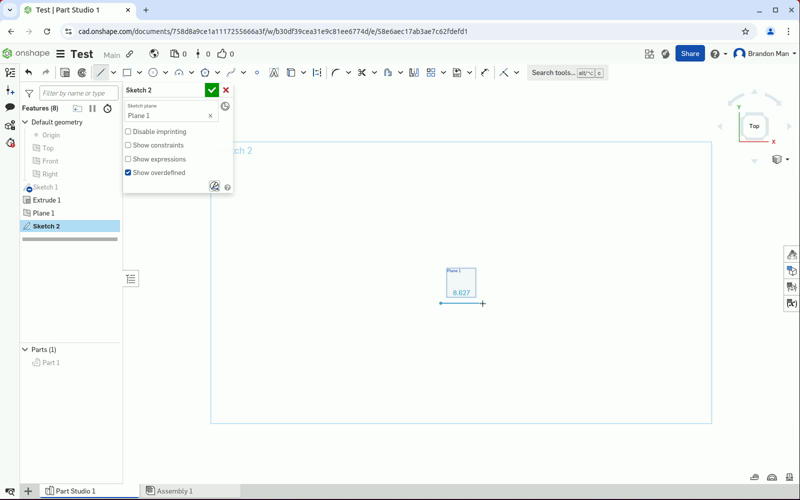
key_down(shift)
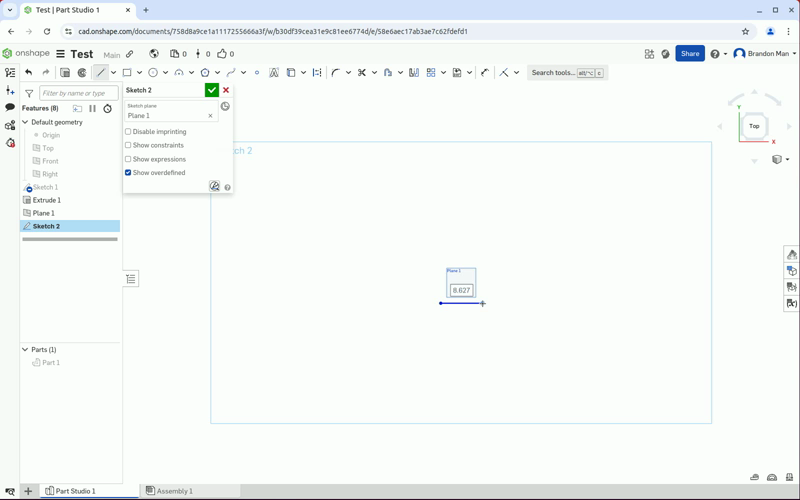
mouse_move(512, 303)
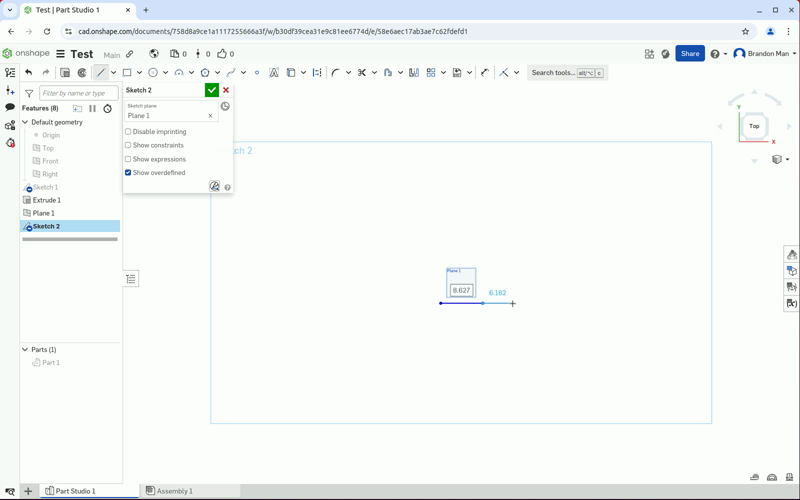
mouse_move(482, 261)
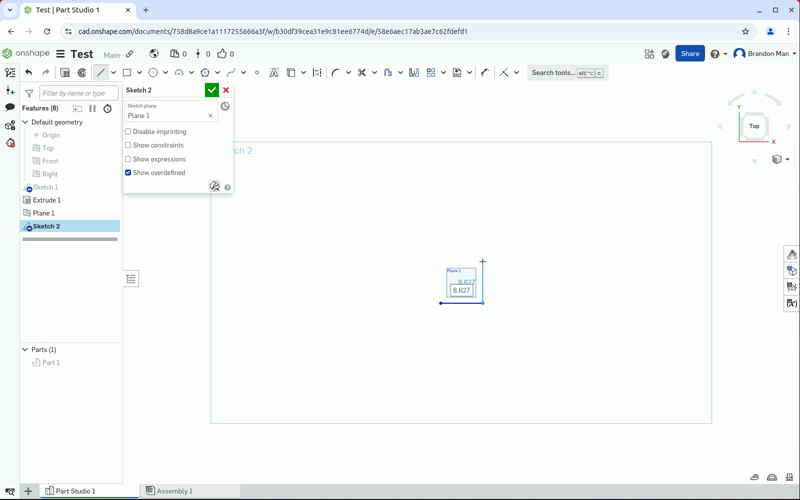
click(482, 261)
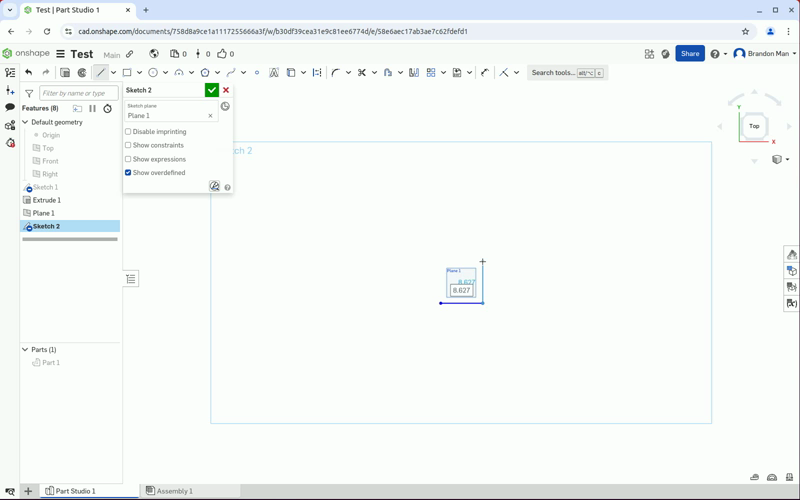
key_up(shift)
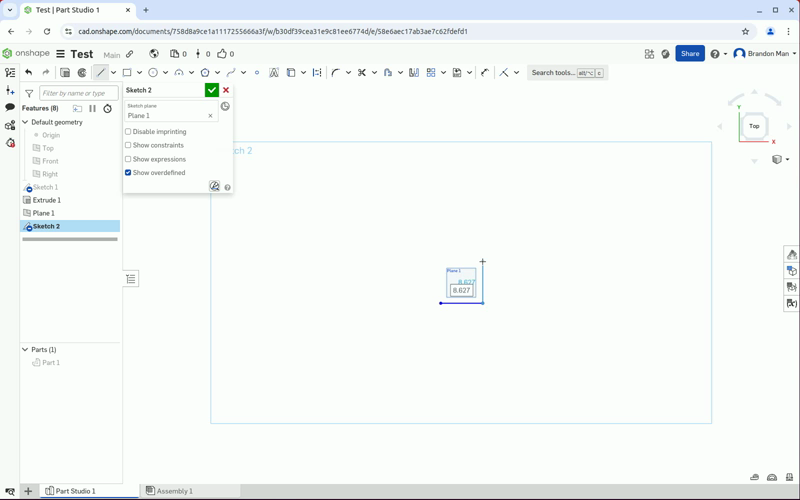
key_down(shift)
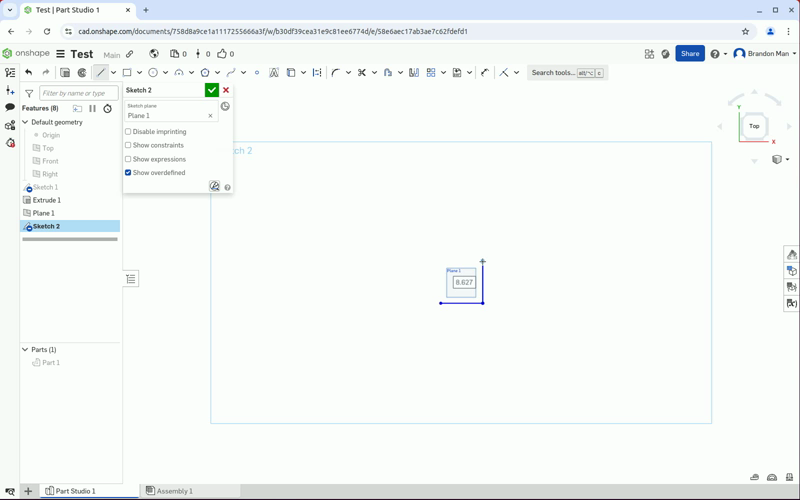
mouse_move(512, 261)
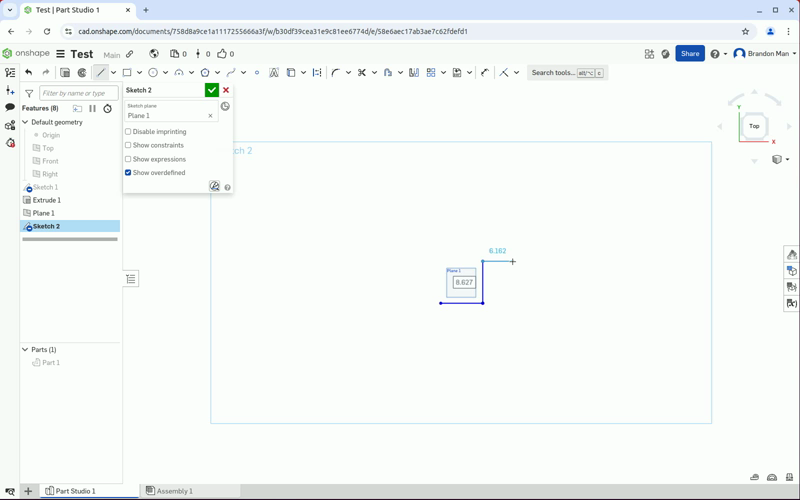
mouse_move(440, 261)
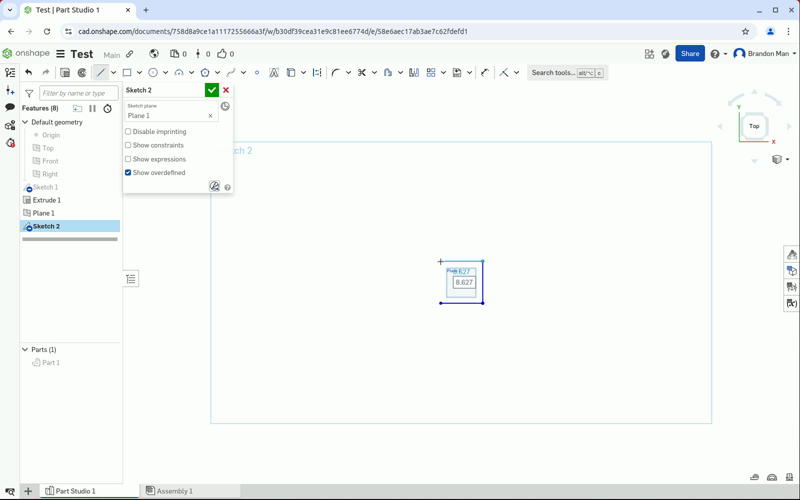
click(440, 261)
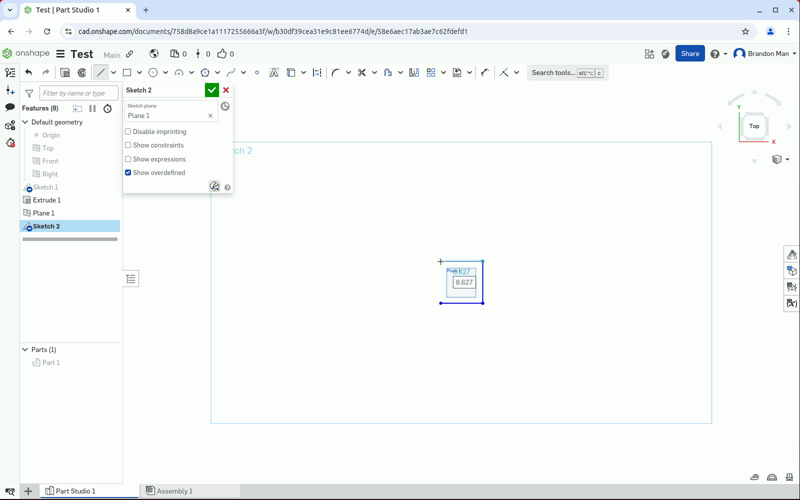
key_up(shift)
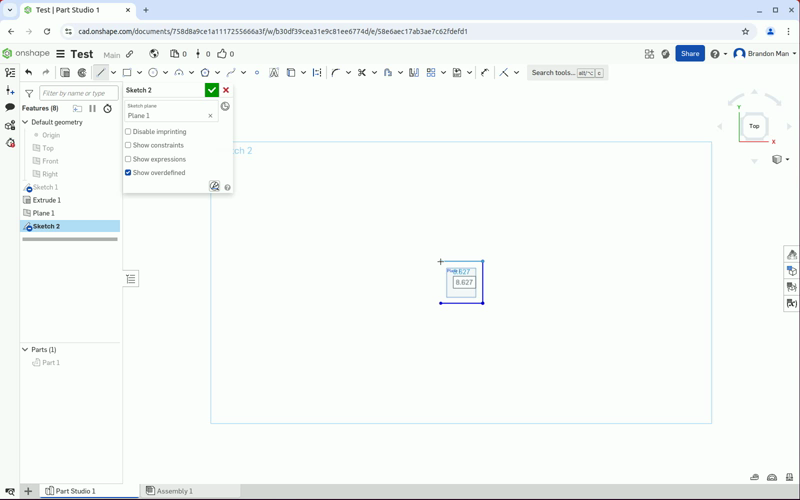
mouse_move(470, 261)
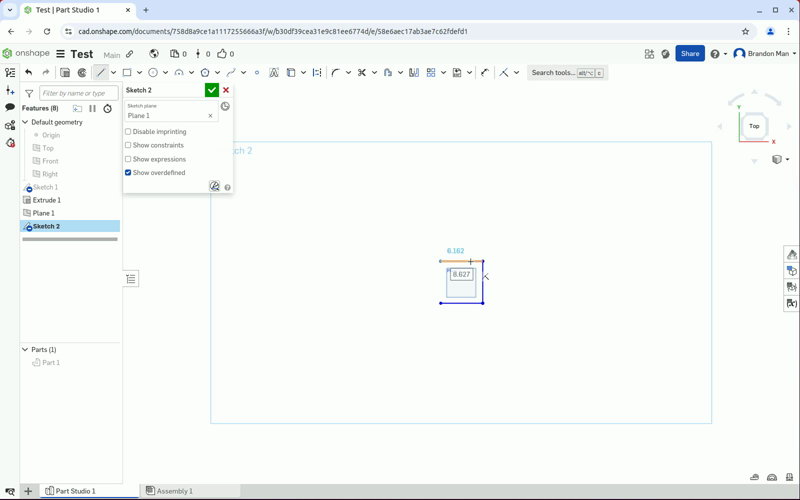
key_down(shift)
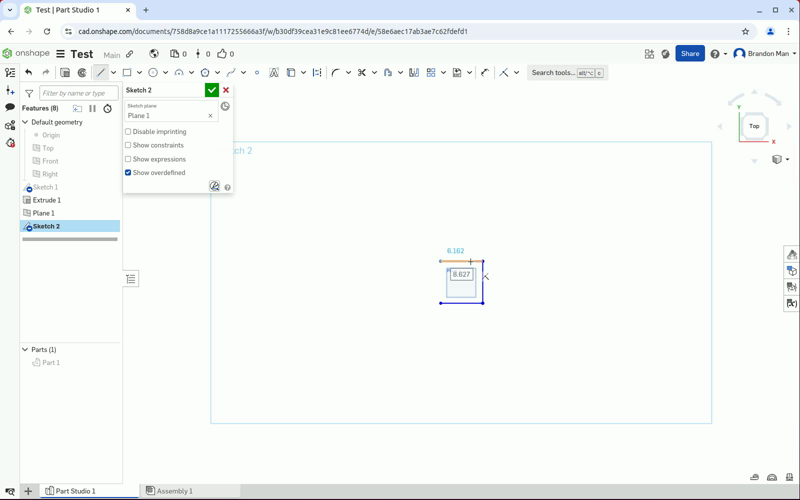
mouse_move(440, 303)
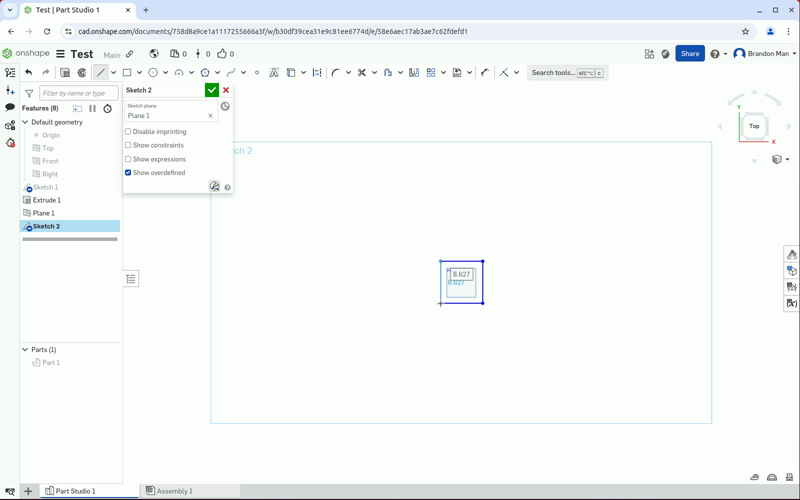
key_up(shift)
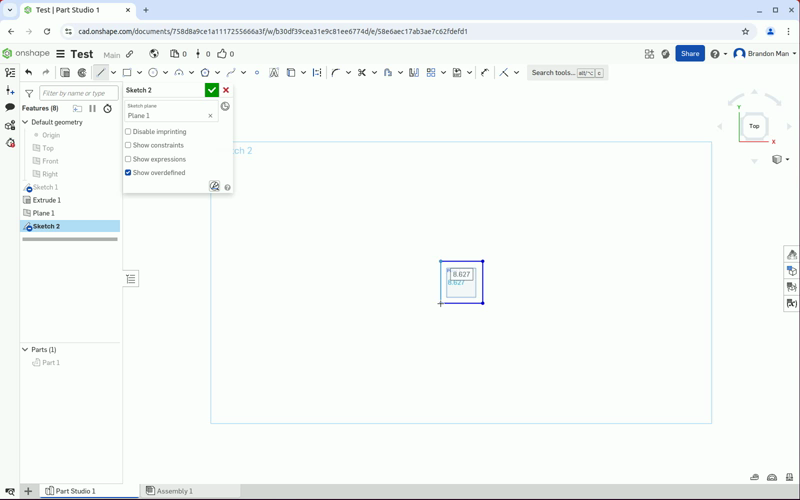
click(440, 303)
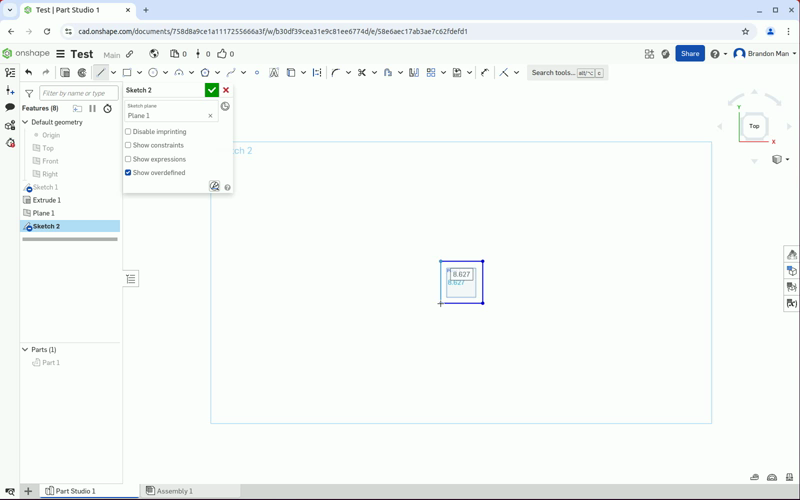
key(esc)
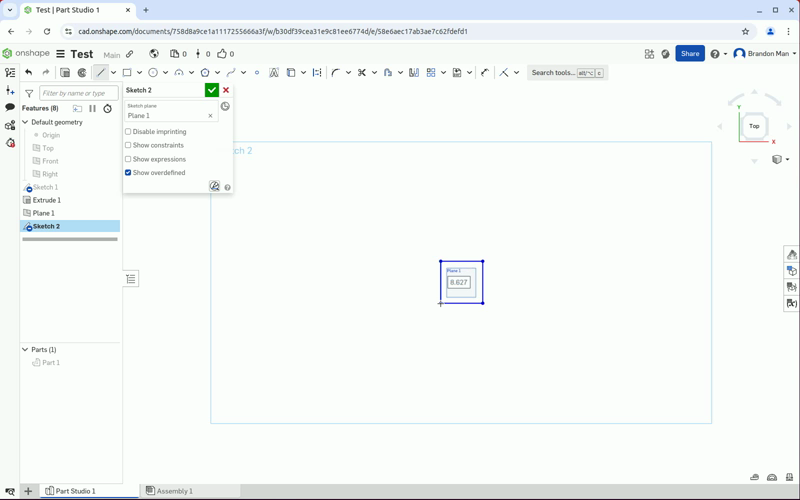
mouse_move(451, 297)
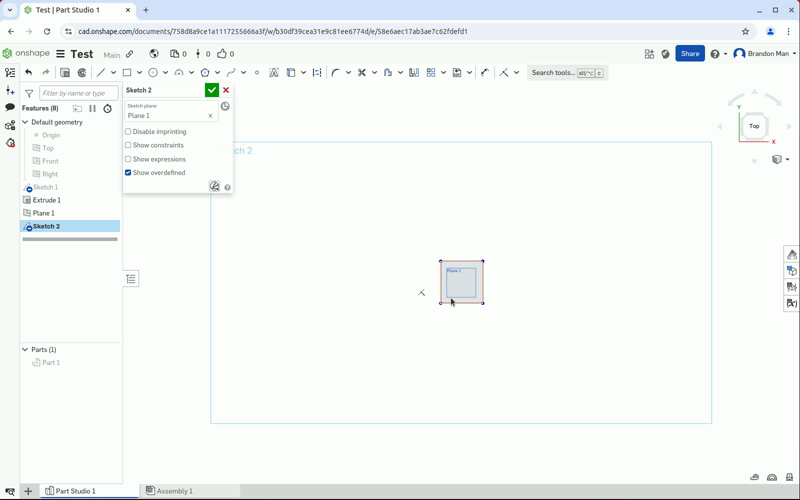
scroll(6)
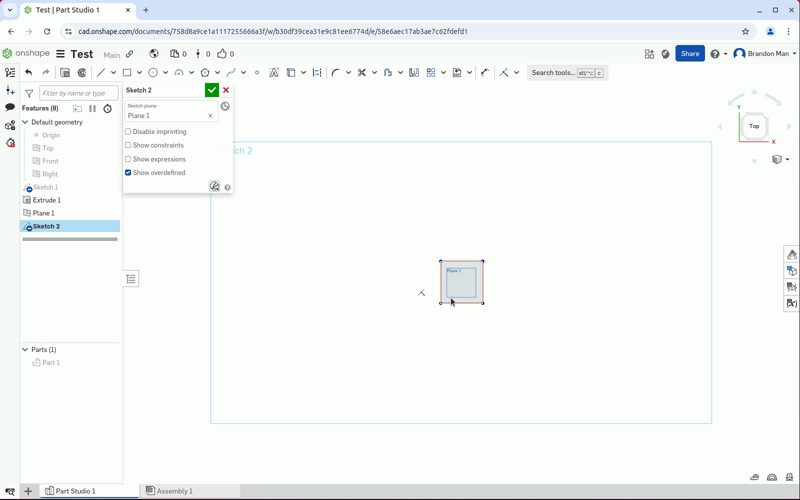
scroll(6)
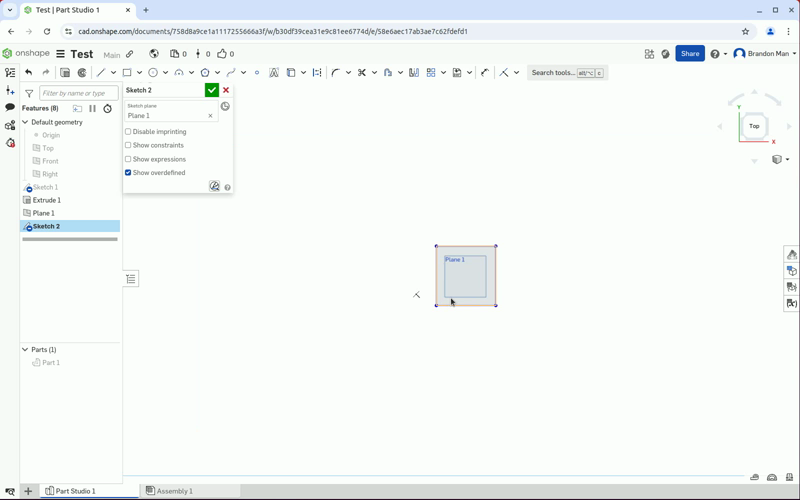
scroll(6)
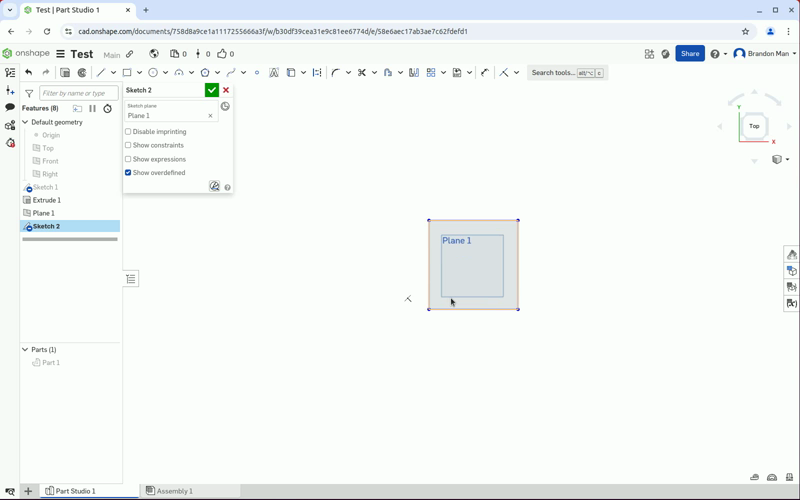
scroll(6)
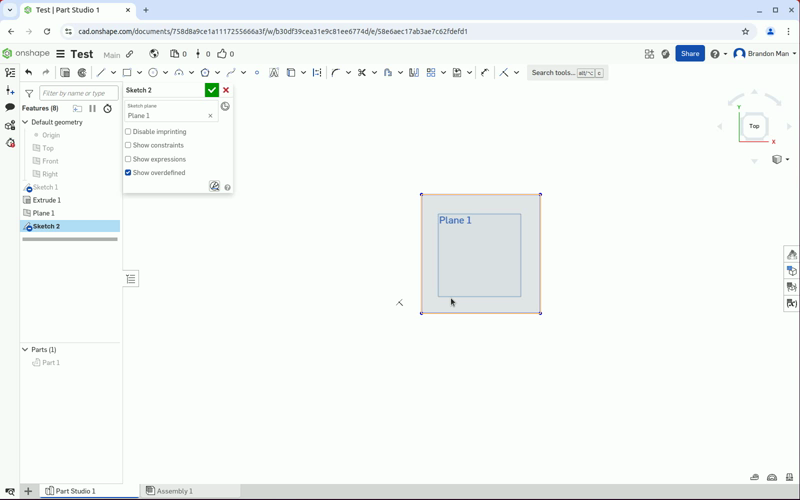
scroll(6)
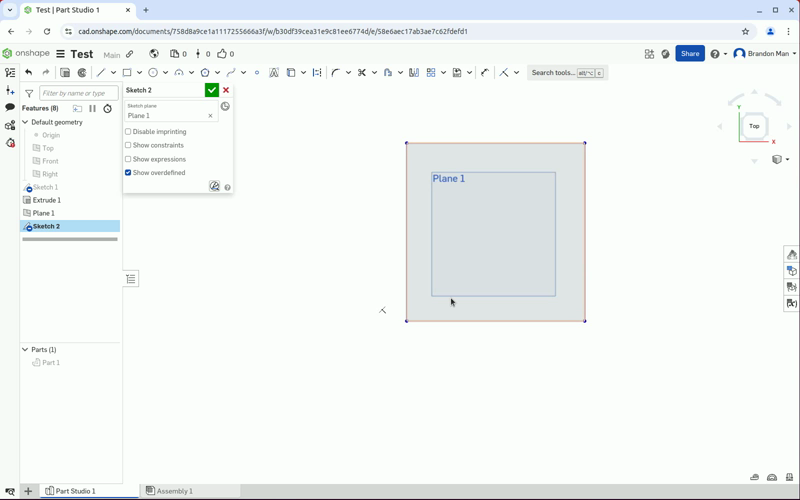
scroll(6)
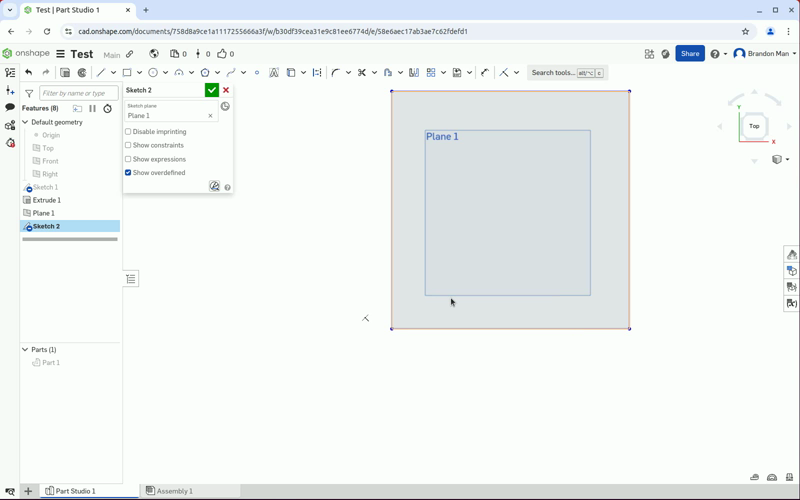
scroll(6)
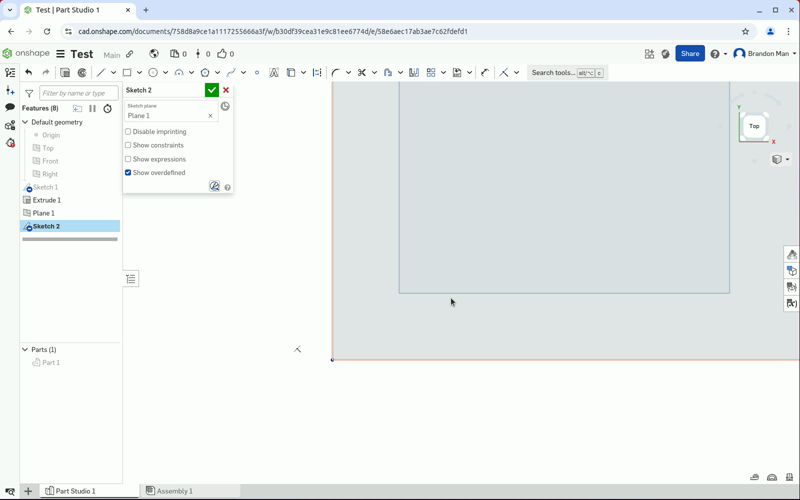
click(451, 297)
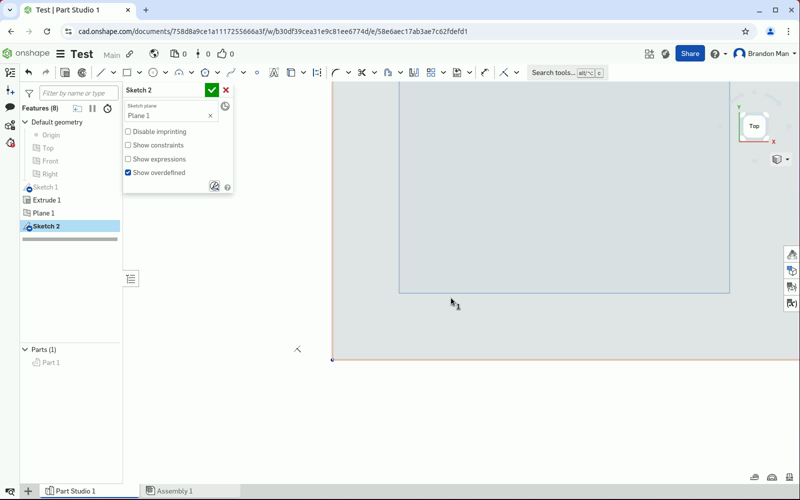
scroll(-6)
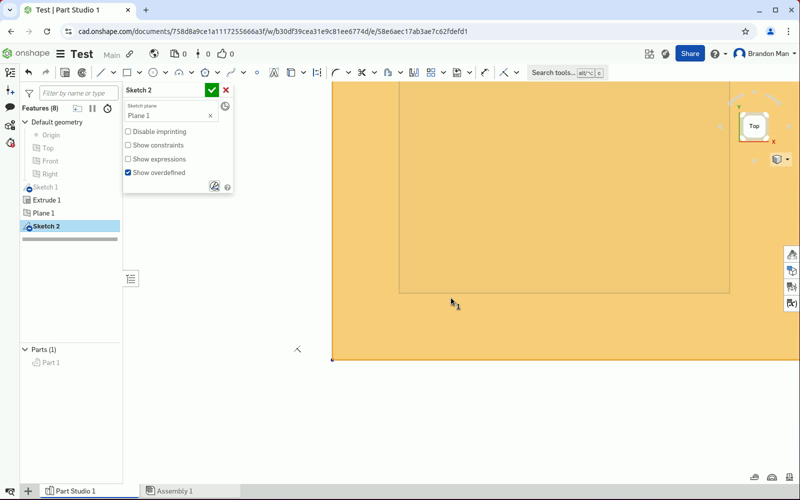
scroll(-6)
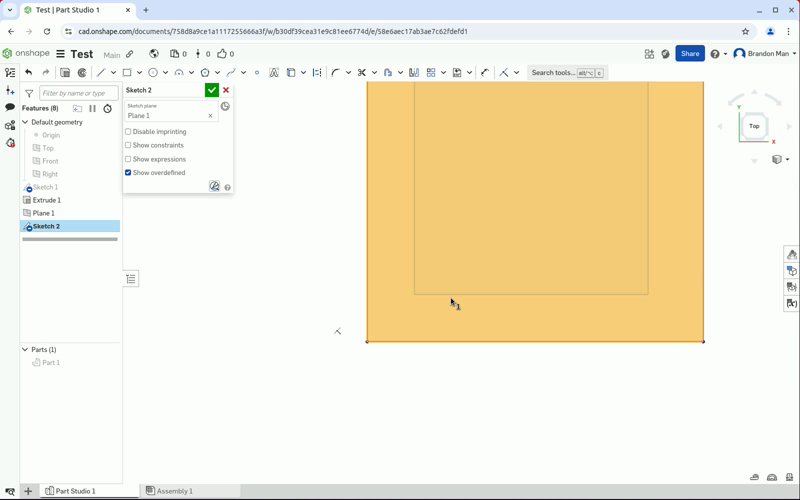
scroll(-6)
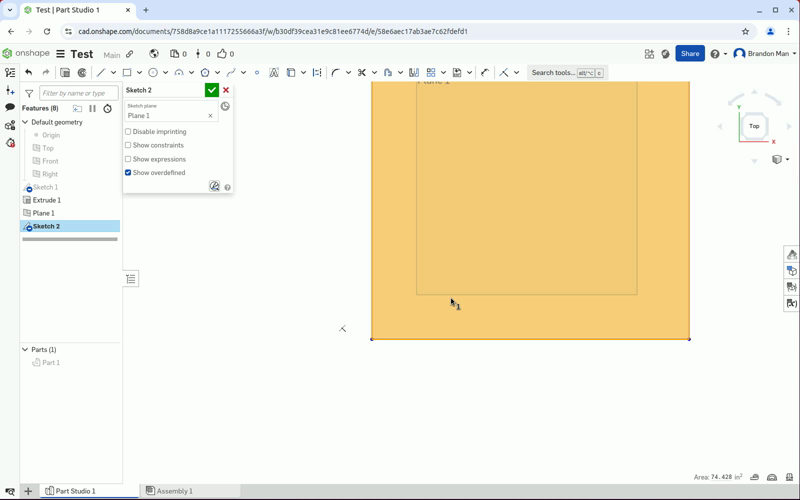
scroll(-6)
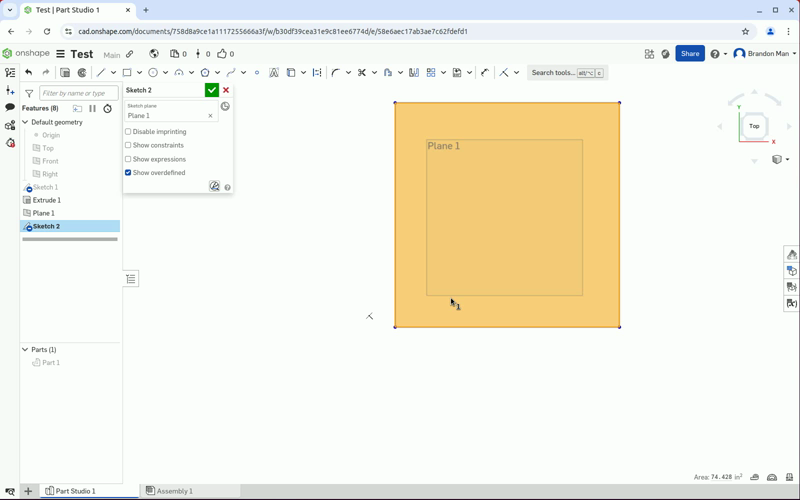
scroll(-6)
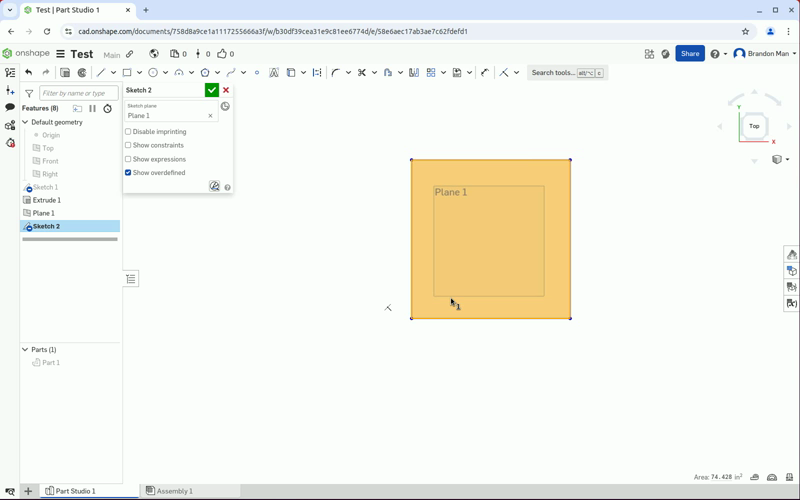
scroll(-6)
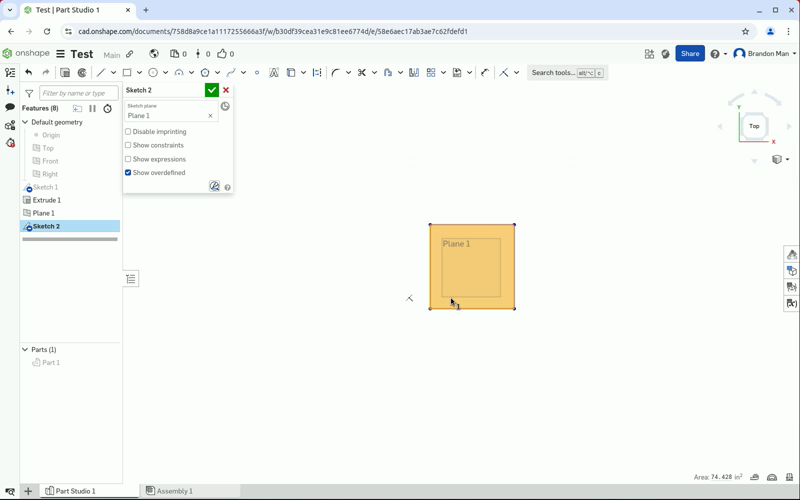
scroll(-6)
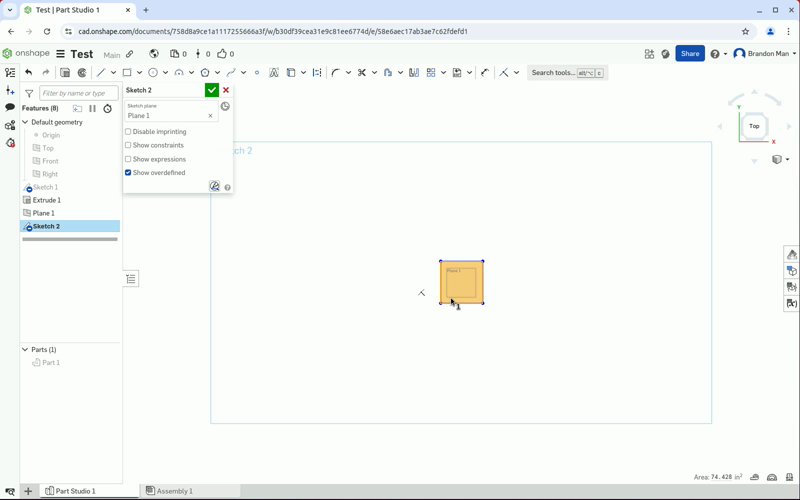
mouse_move(73, 352)
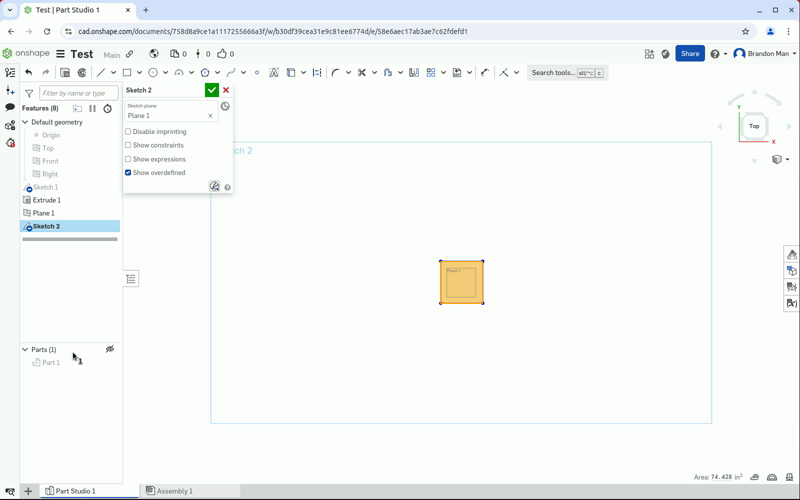
key(shift+y)
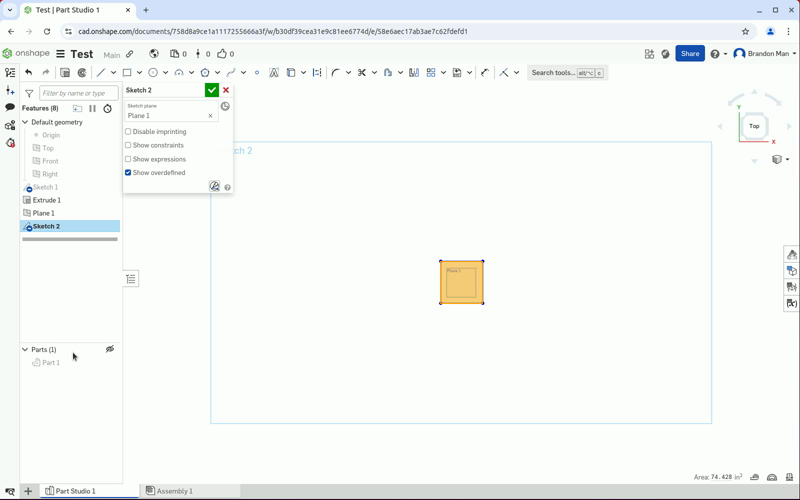
key(shift+e)
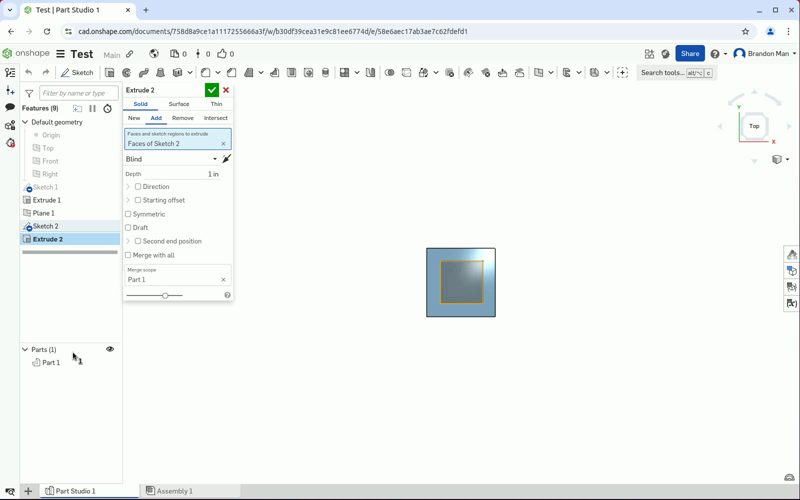
mouse_move(143, 106)
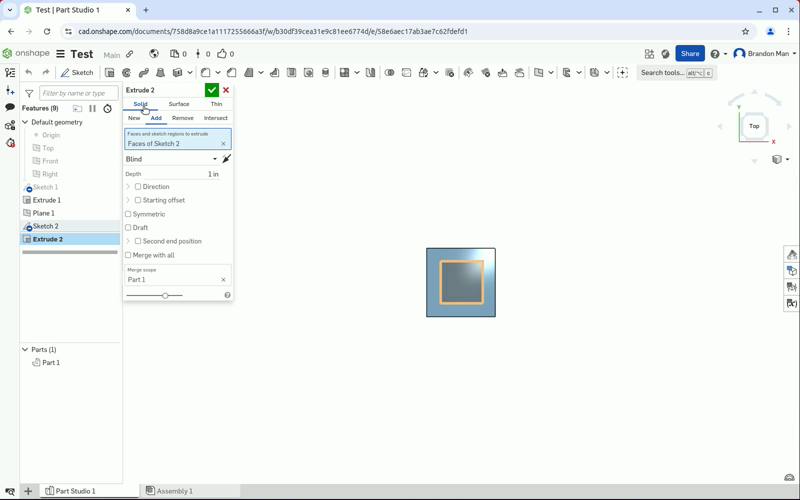
click(143, 106)
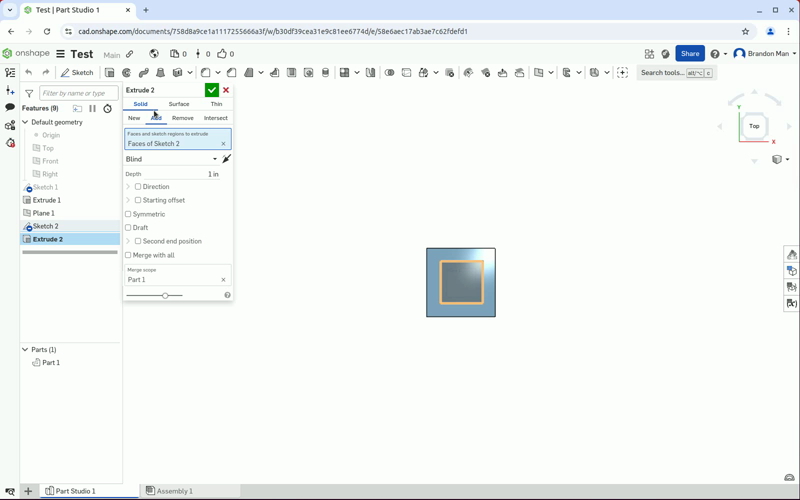
mouse_move(186, 120)
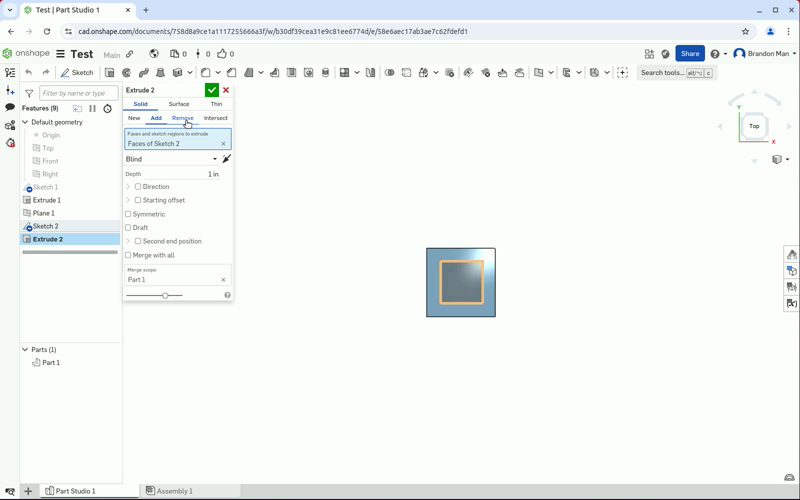
click(186, 120)
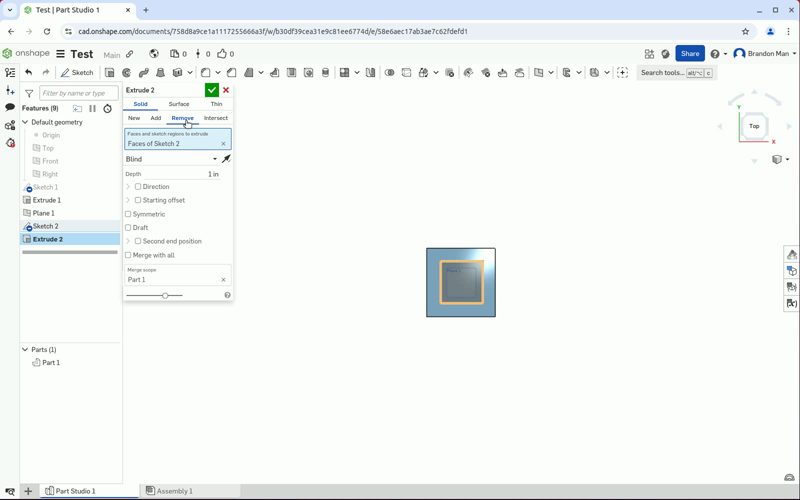
key(tab, 4)
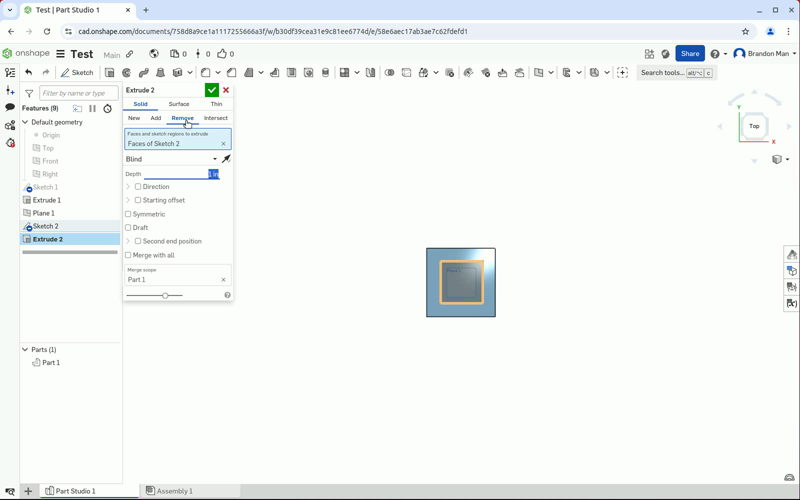
text(21.183)
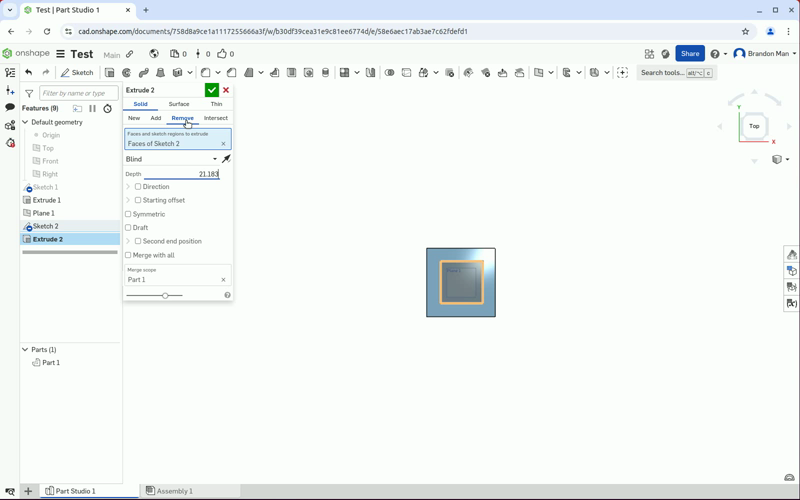
key(tab, 6)
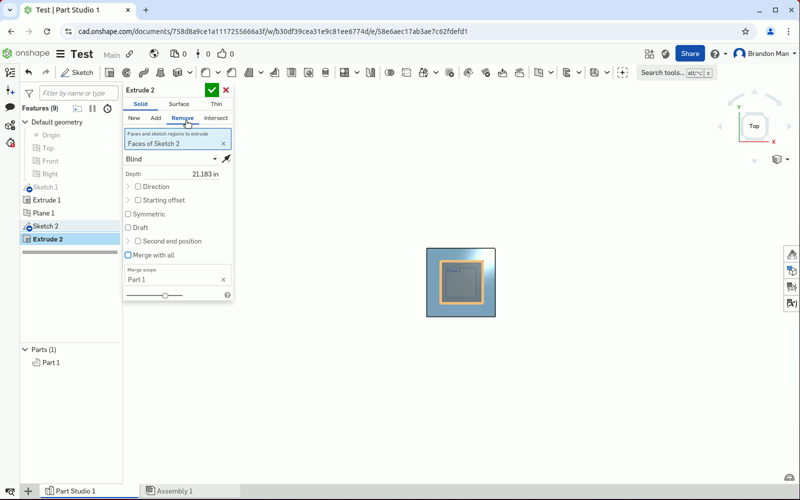
key(space)
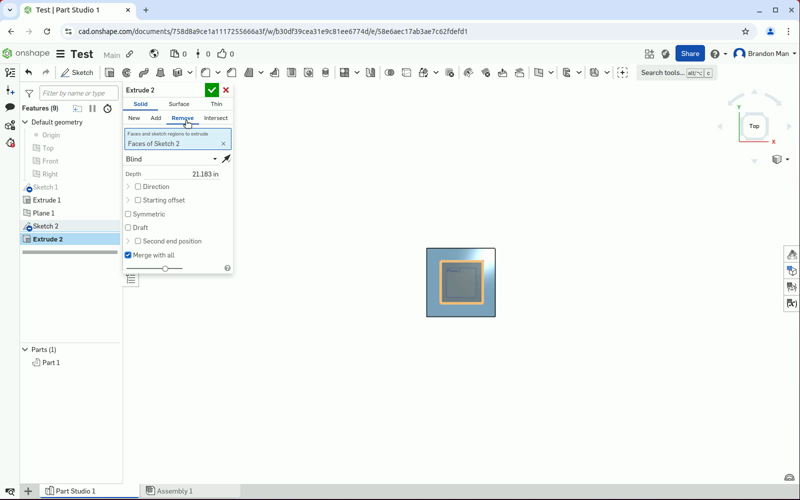
key(enter)
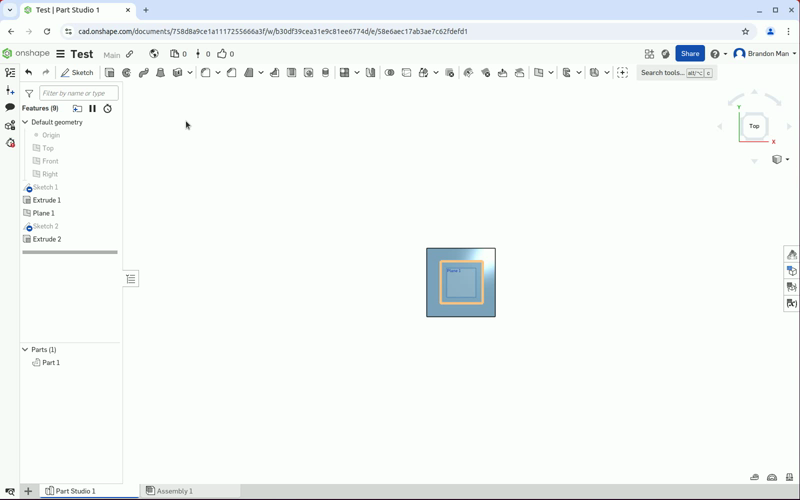
key(shift+h)
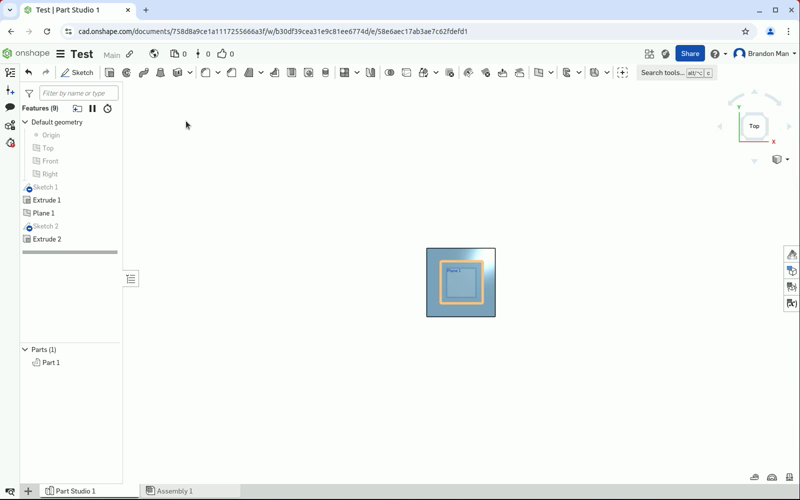
key(shift+h)
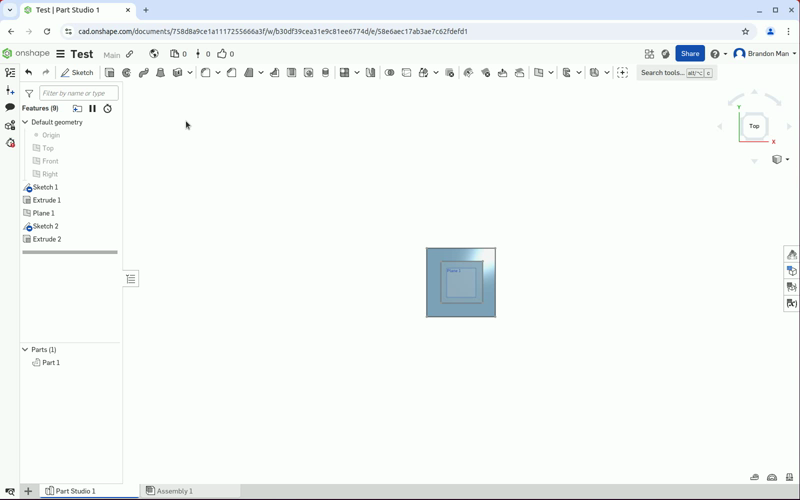
key(shift+7)
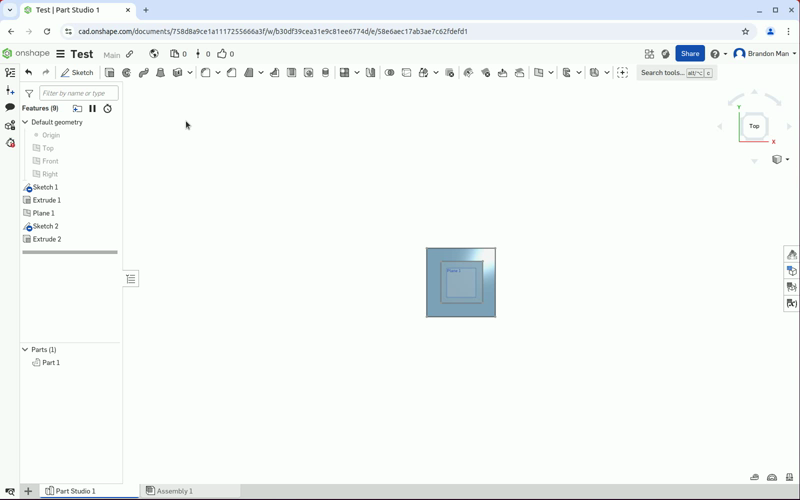
key(up, 3)
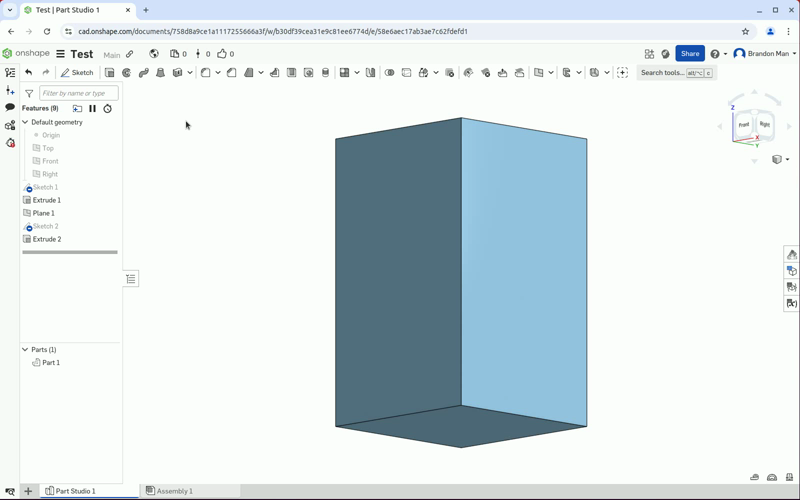
key(left, 3)
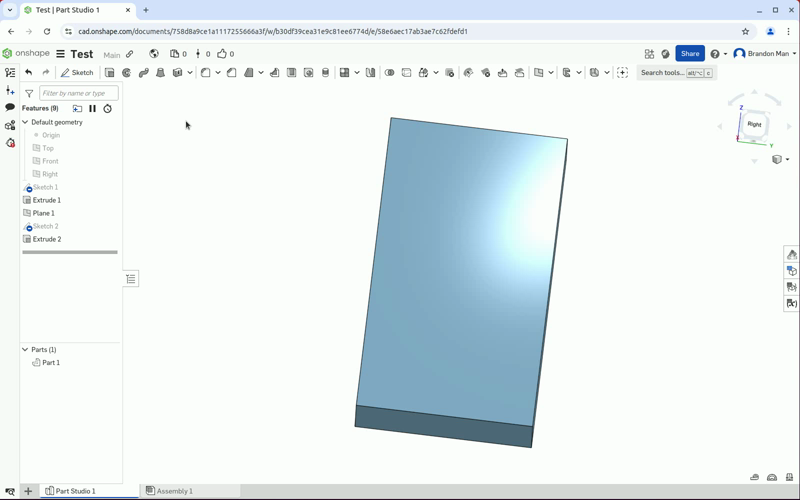
key(right, 3)
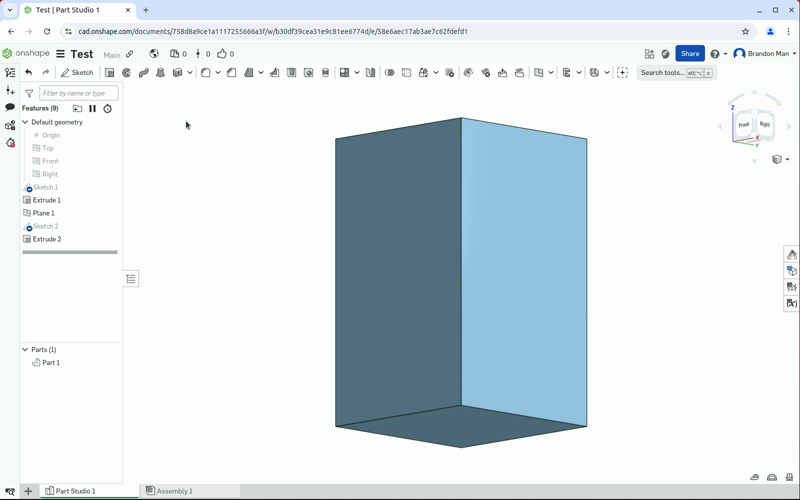
key(down, 3)
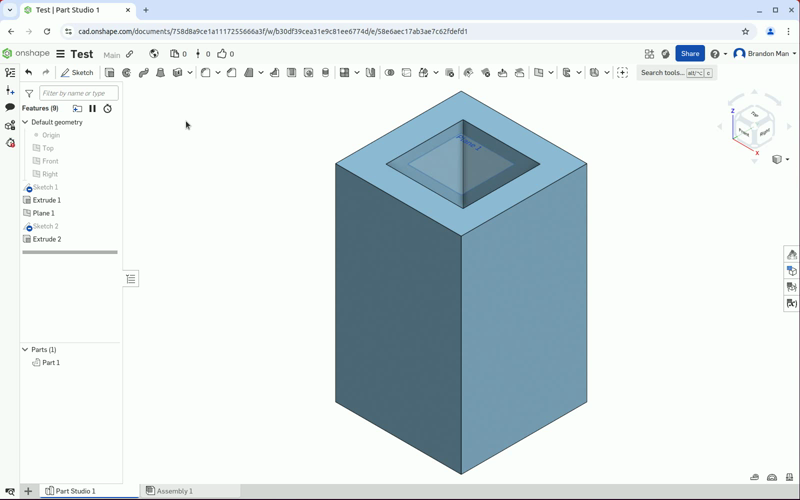
mouse_move(73, 189)
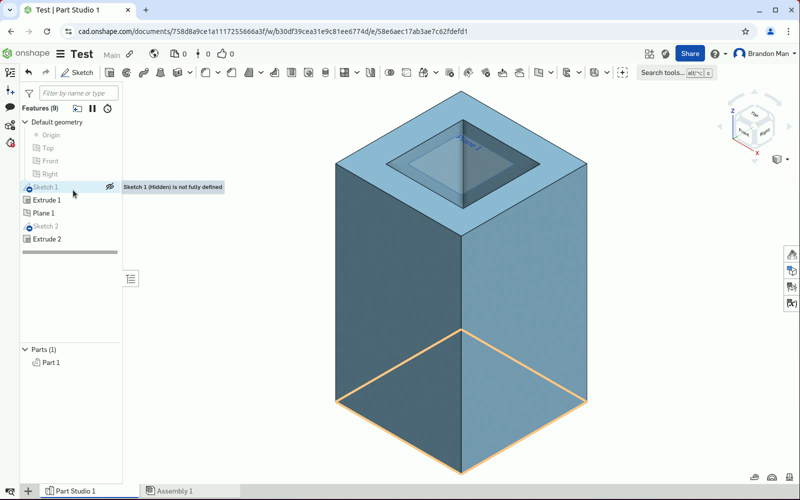
click(73, 189)